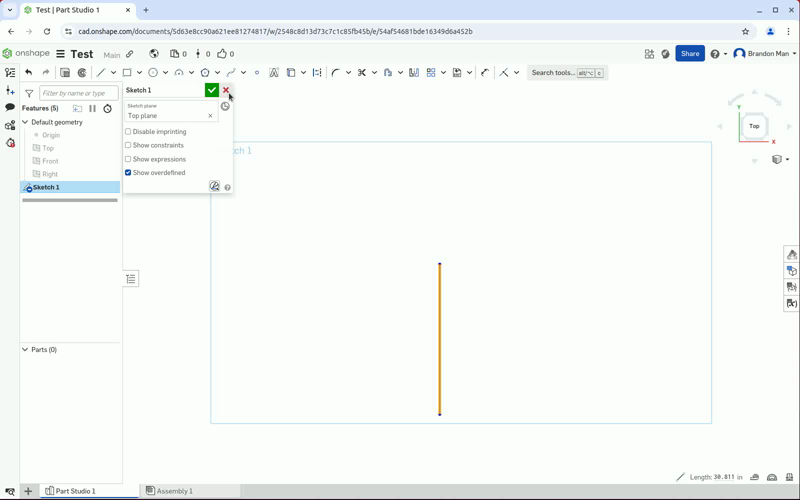
key(shift+h)
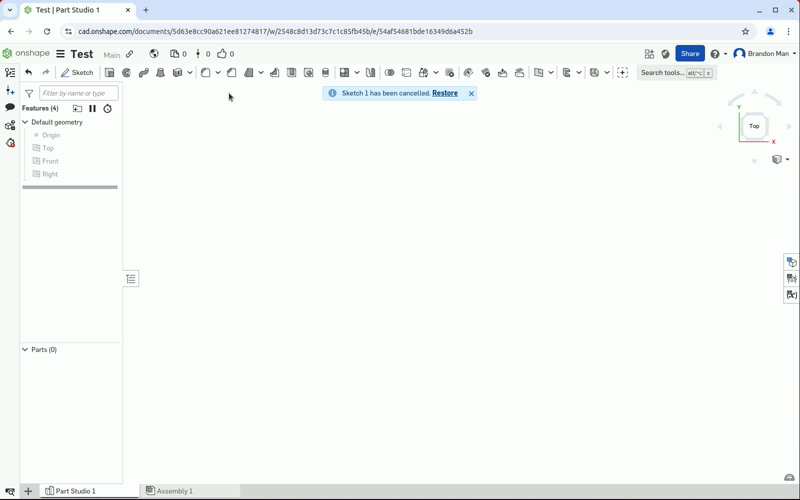
mouse_move(73, 352)
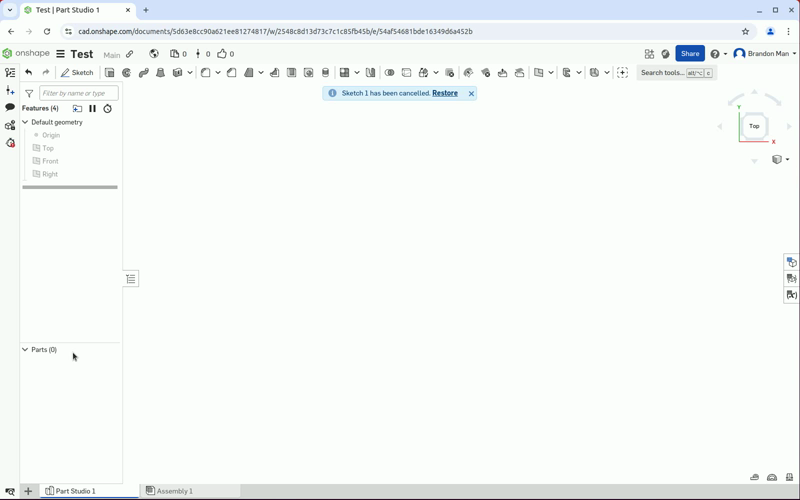
key(y)
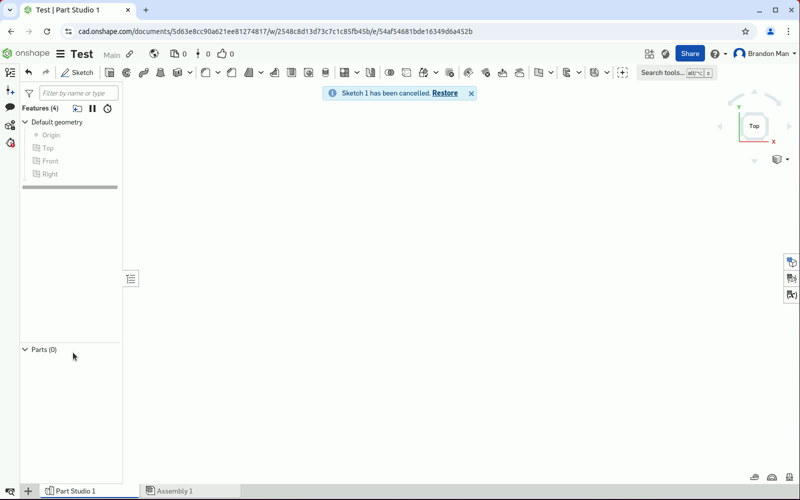
key(shift+p)
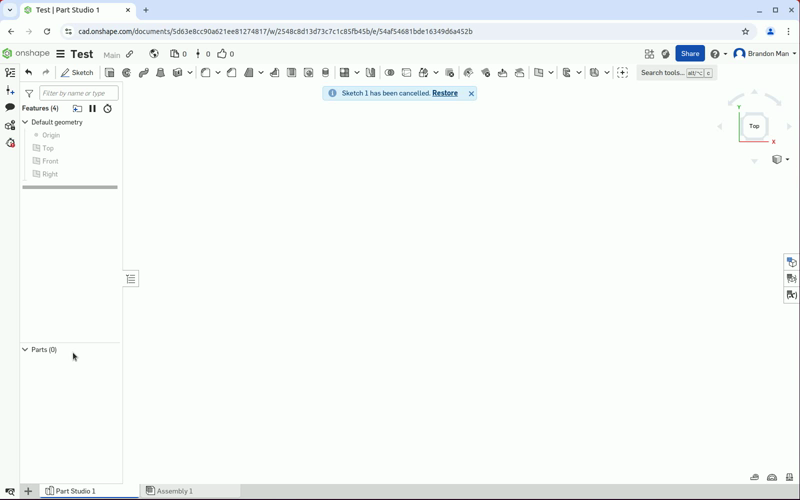
key(space)
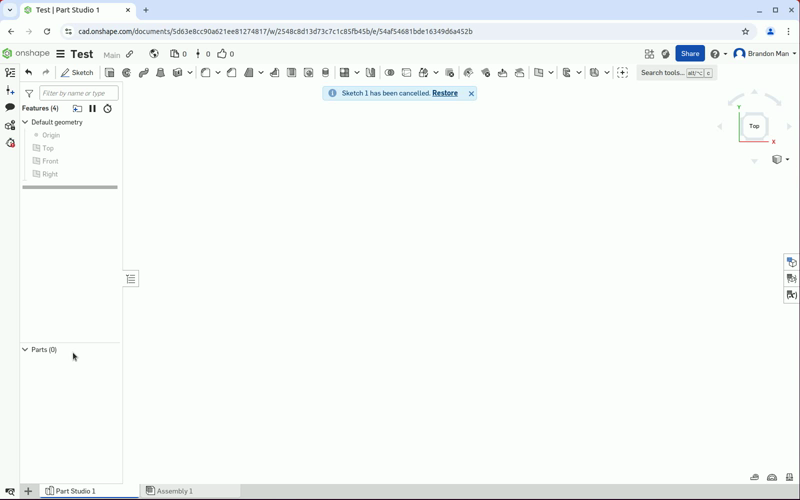
key_down(shift)
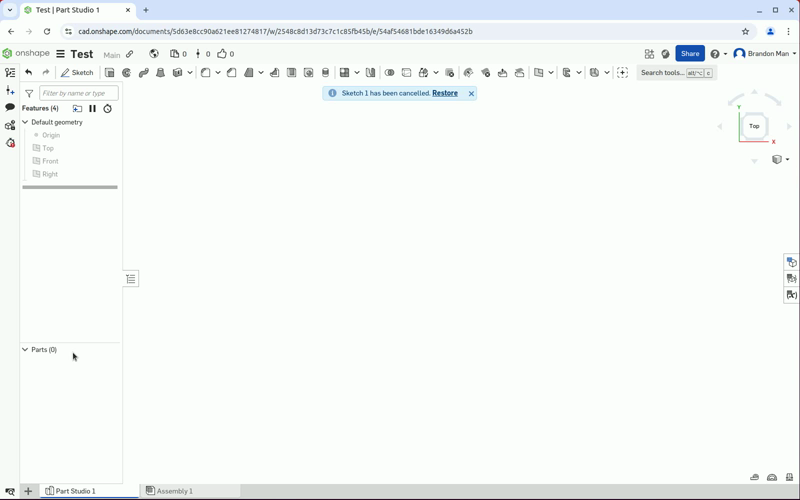
key(up)
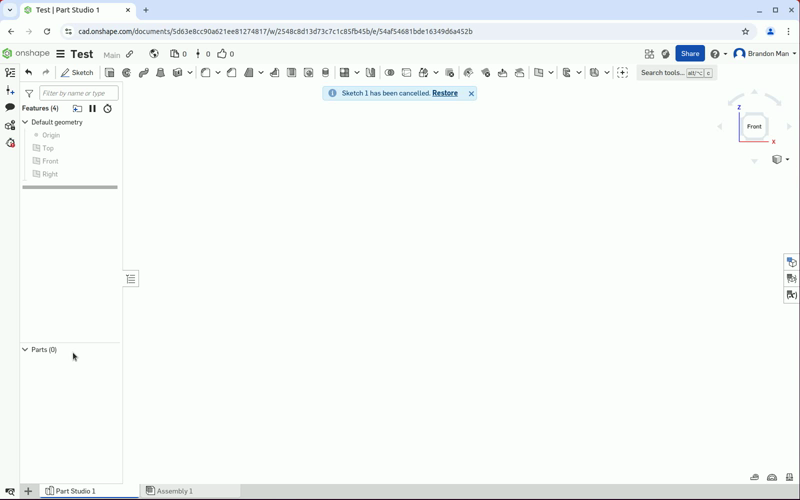
key_up(shift)
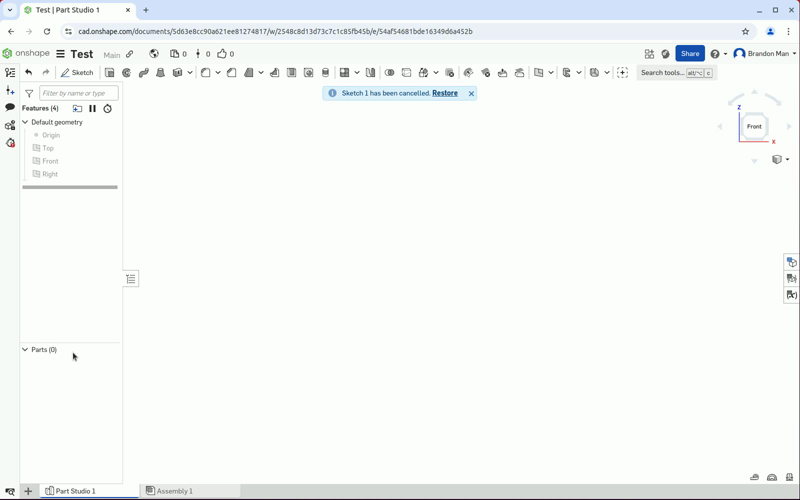
mouse_move(73, 352)
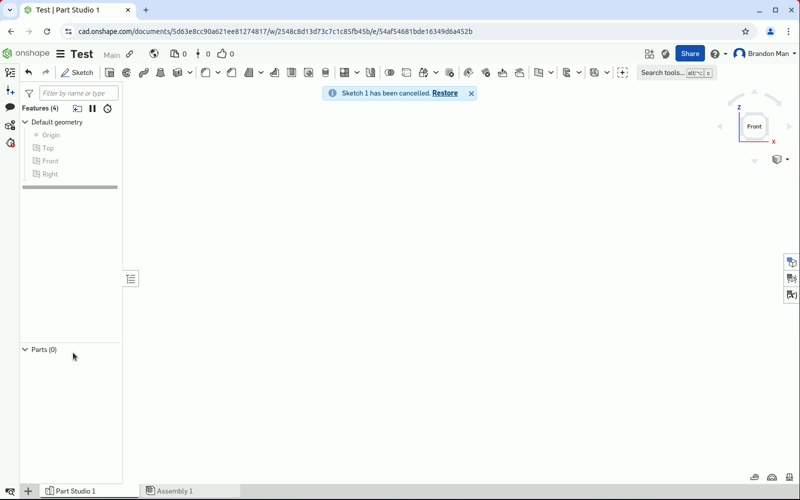
key(shift+y)
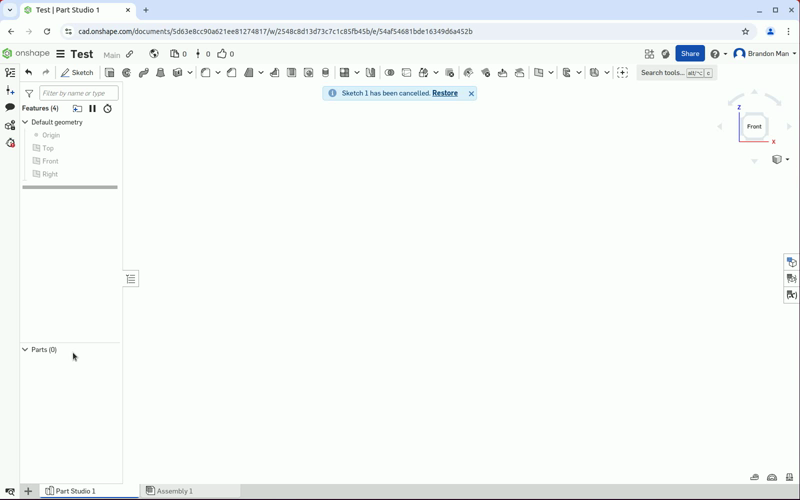
key(shift+s)
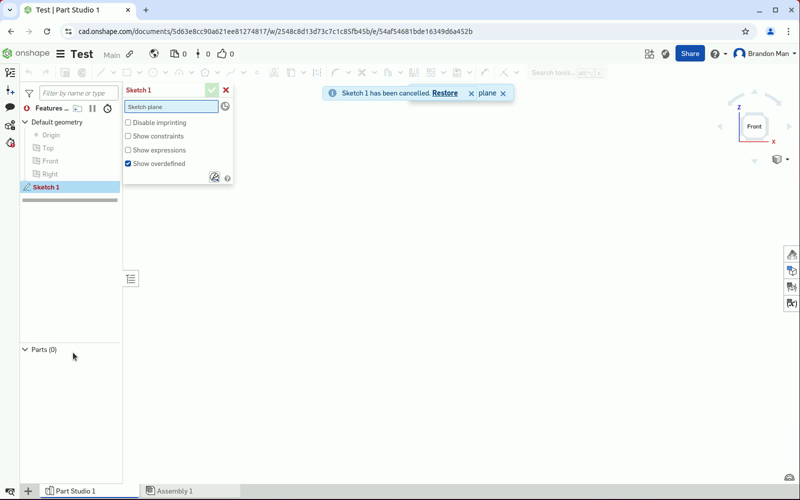
mouse_move(73, 163)
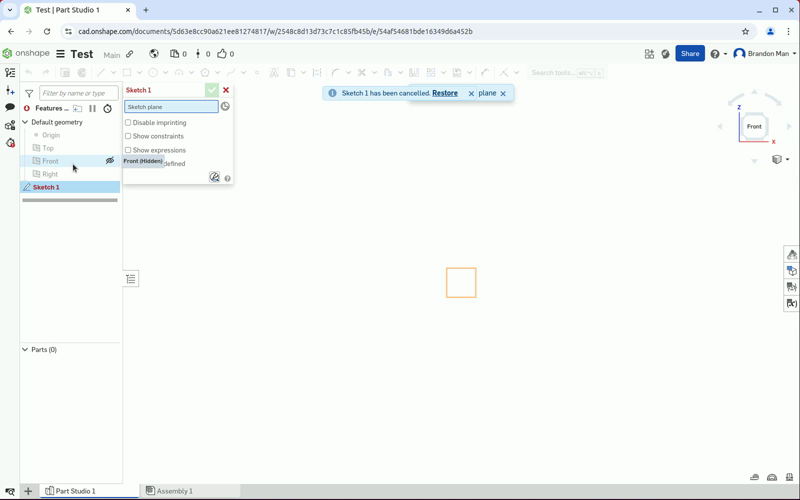
click(73, 163)
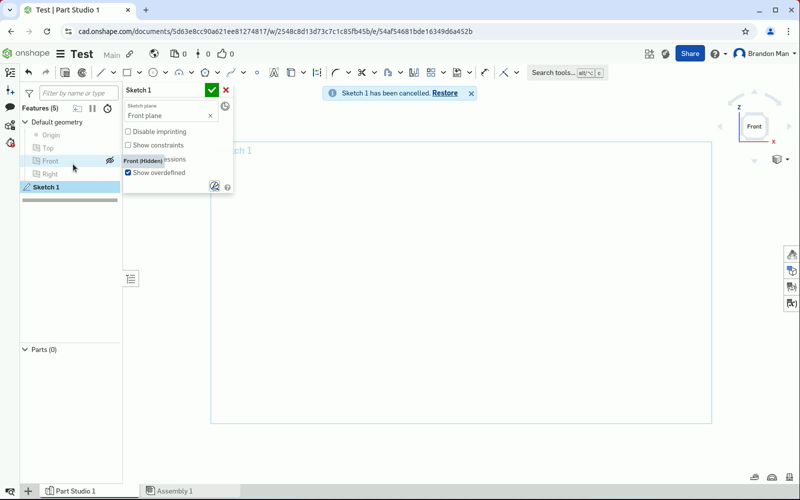
mouse_move(73, 352)
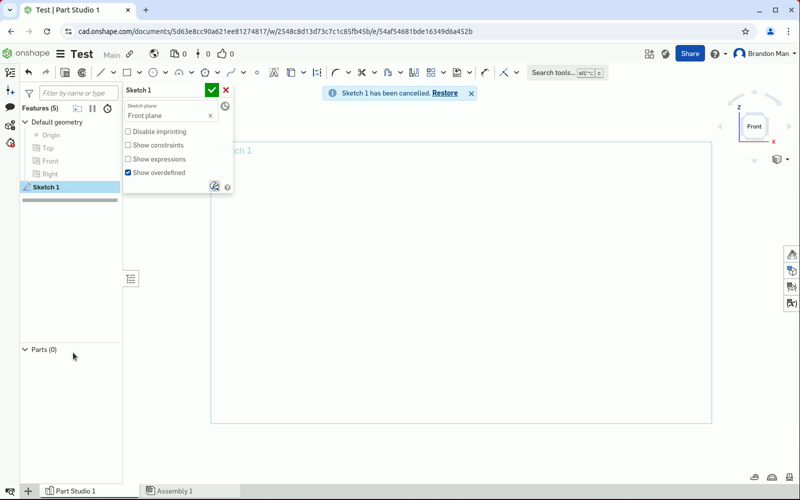
key(y)
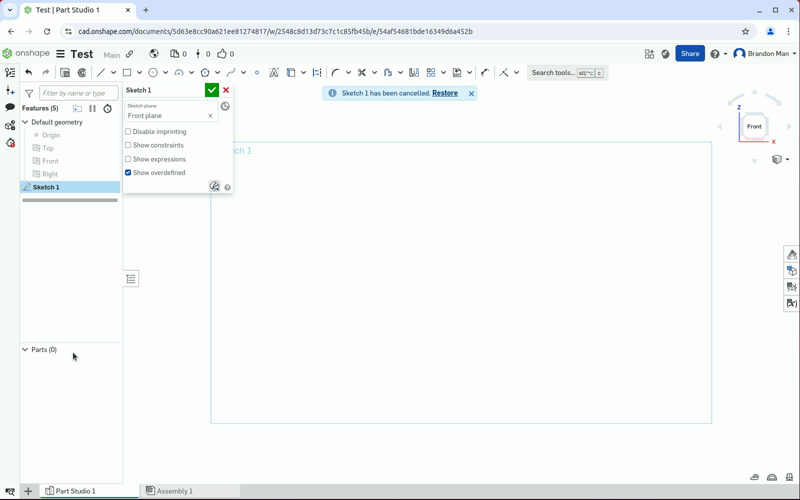
key(l)
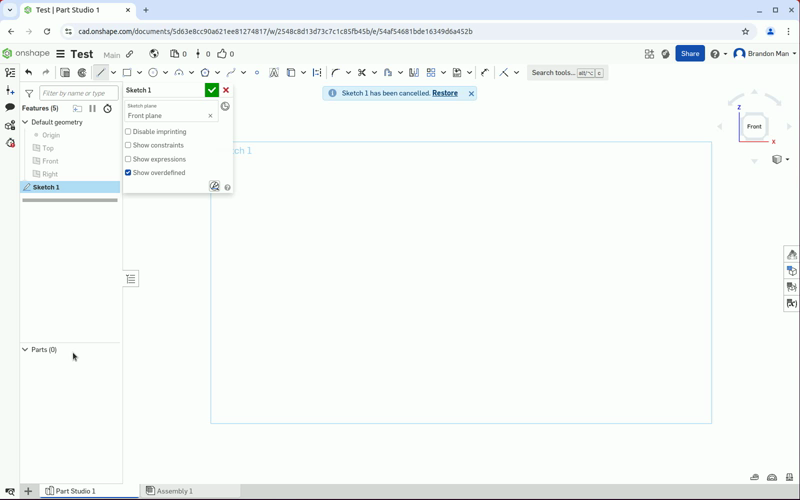
key_down(shift)
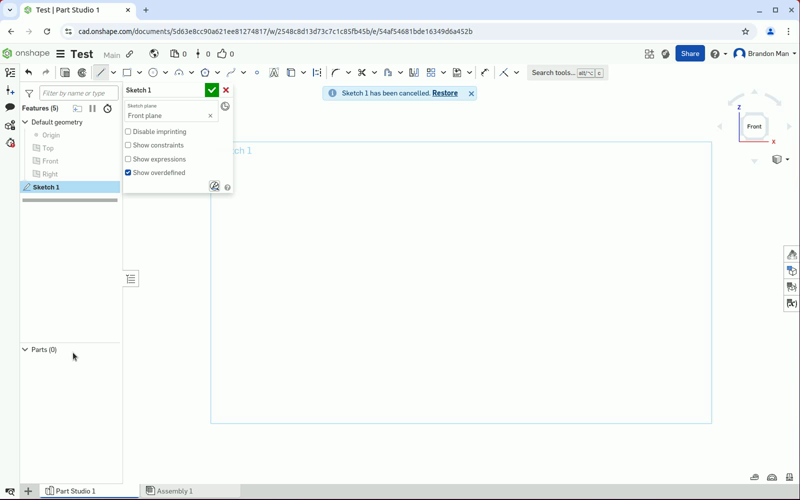
mouse_move(460, 282)
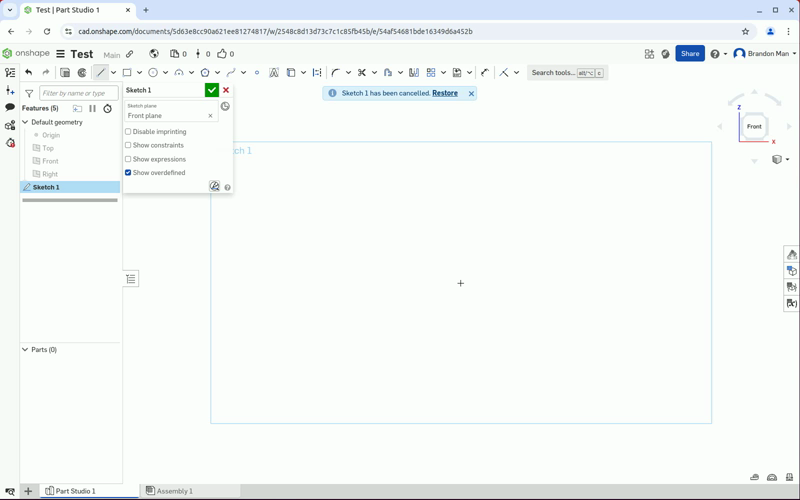
click(460, 282)
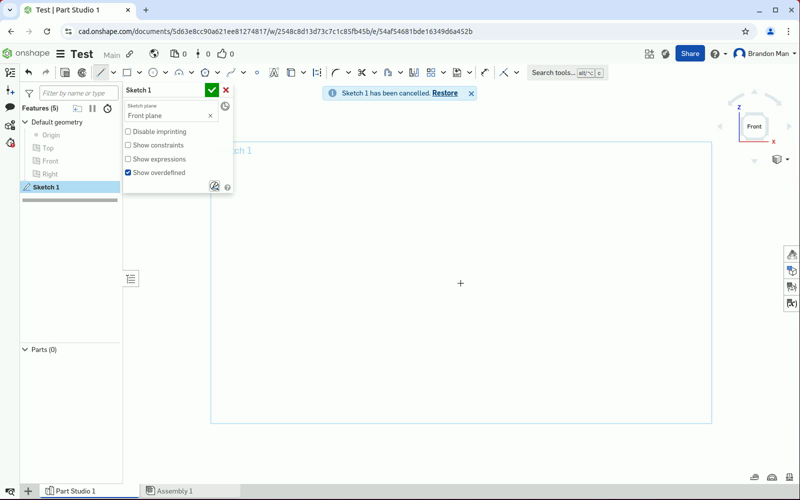
key_up(shift)
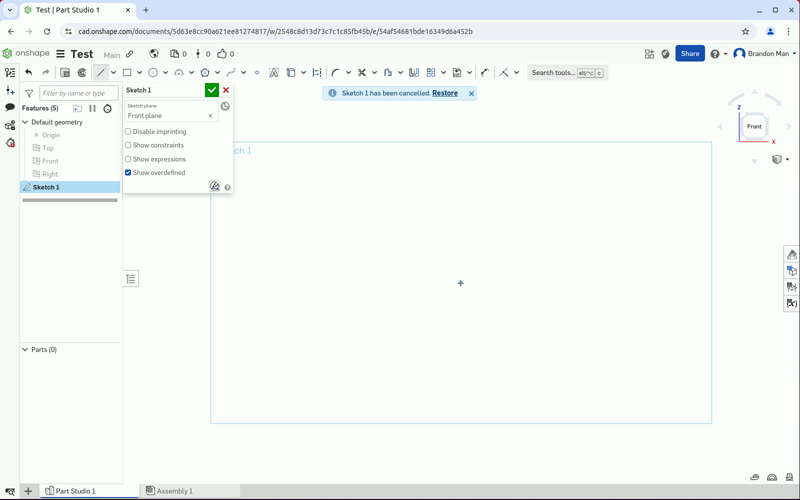
key_down(shift)
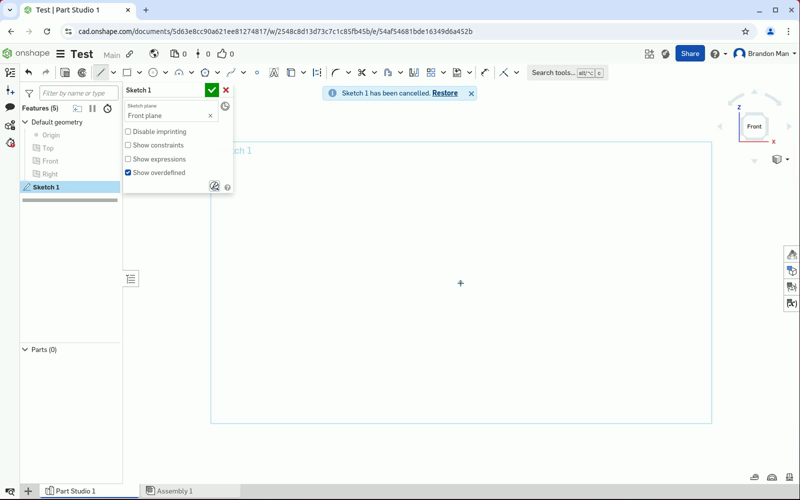
mouse_move(573, 282)
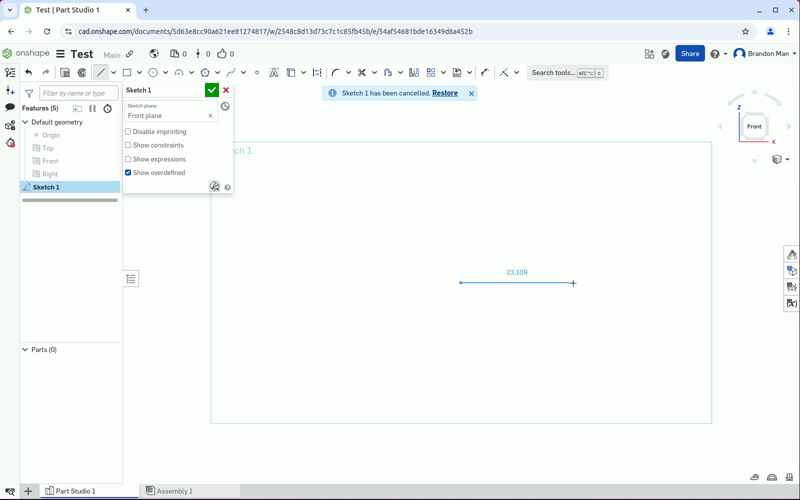
click(573, 282)
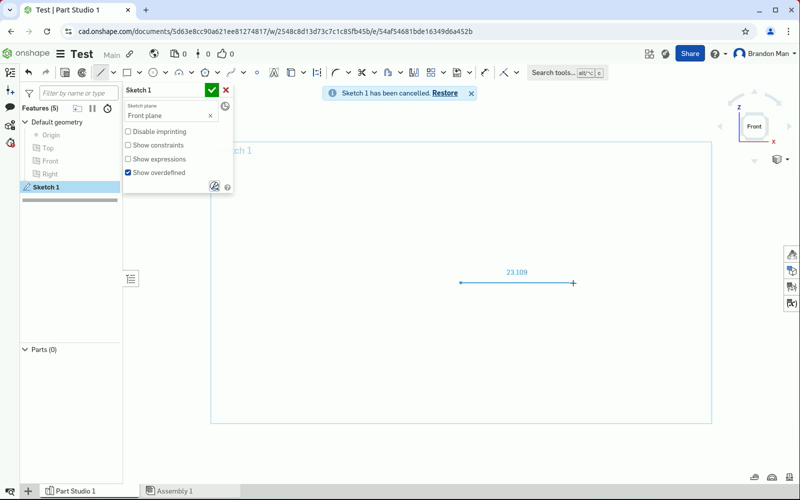
key_up(shift)
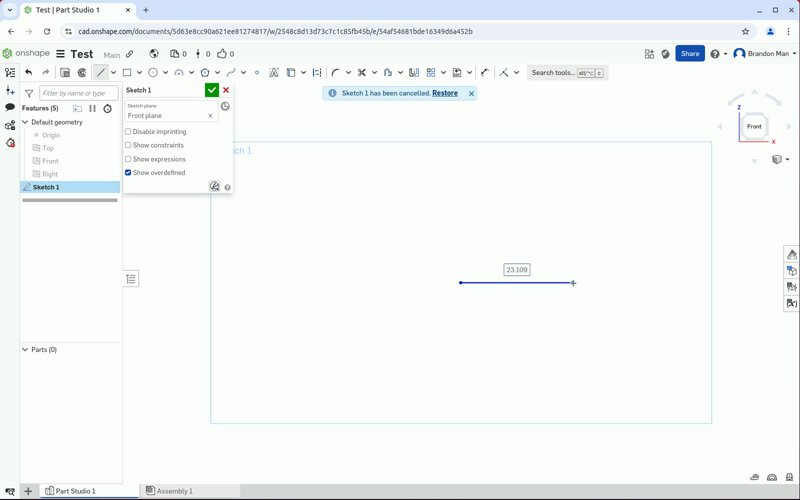
key_down(shift)
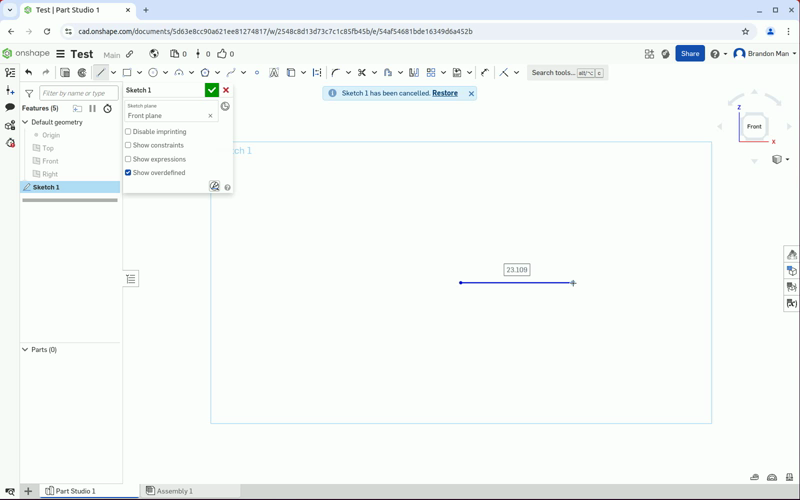
mouse_move(589, 282)
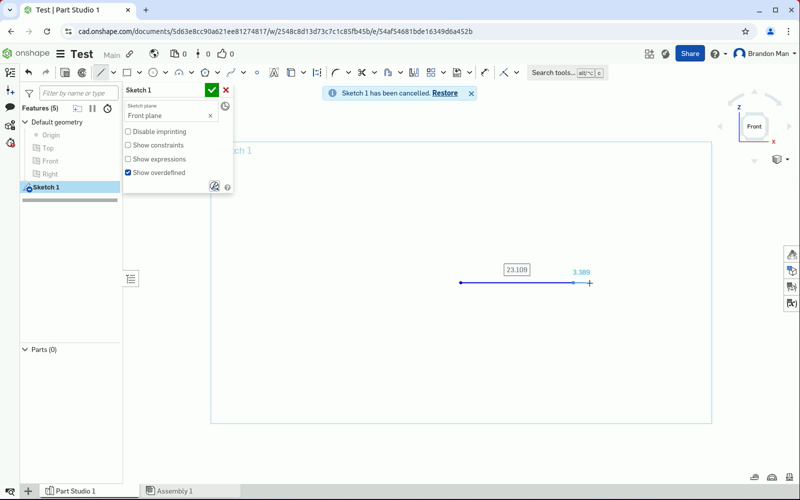
mouse_move(544, 245)
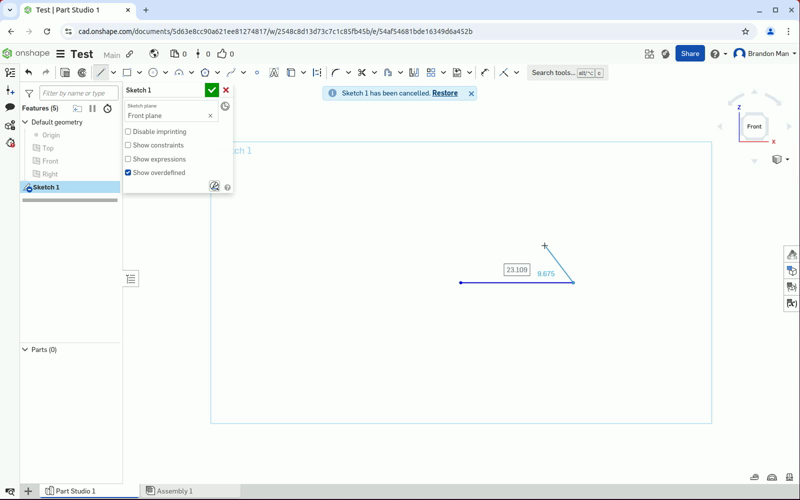
click(544, 245)
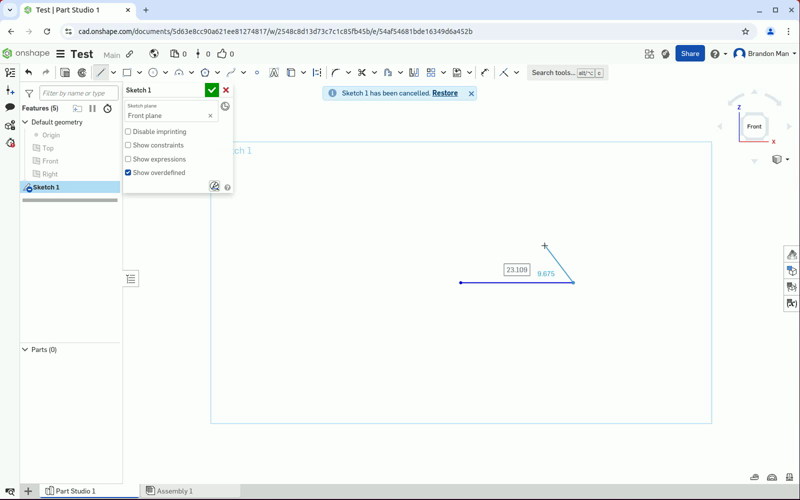
key_up(shift)
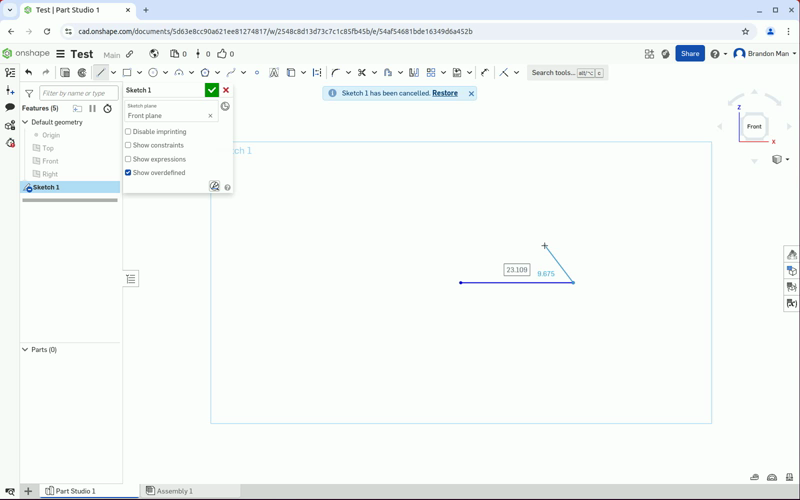
key_down(shift)
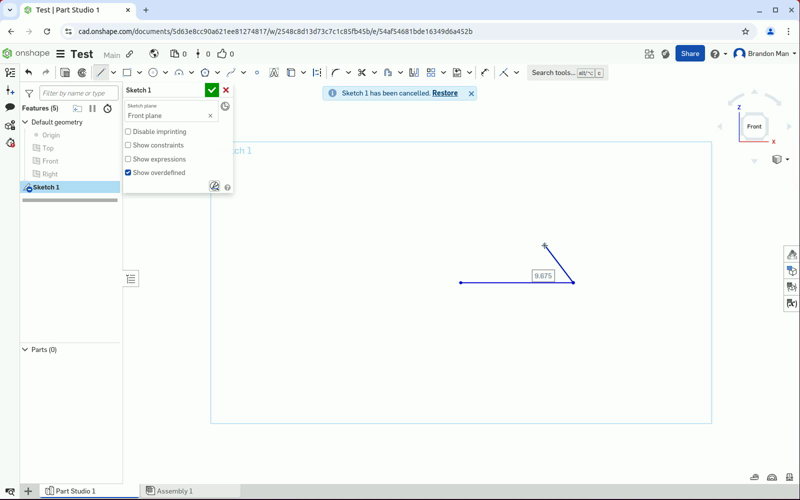
mouse_move(460, 245)
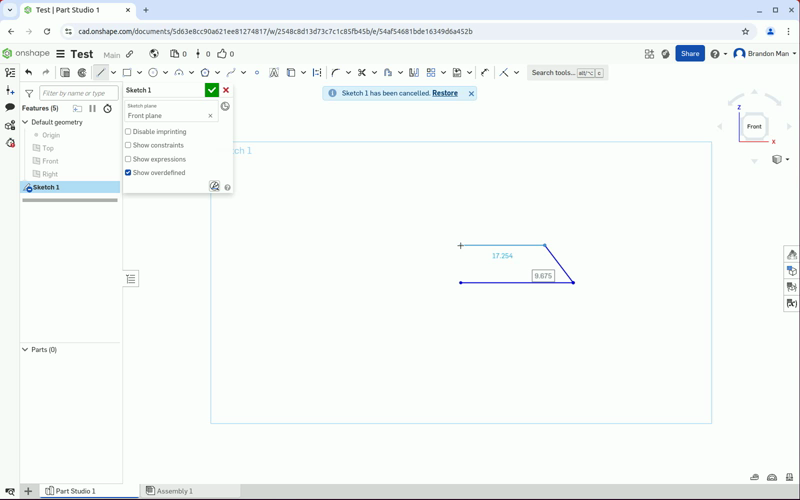
click(460, 245)
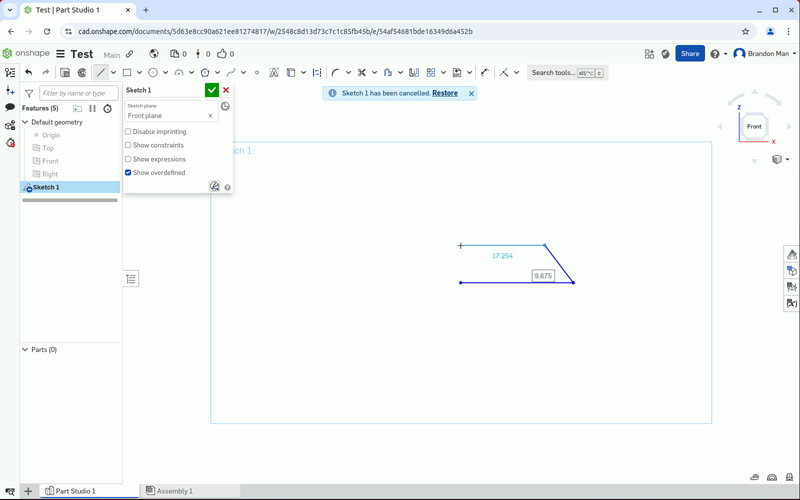
key_up(shift)
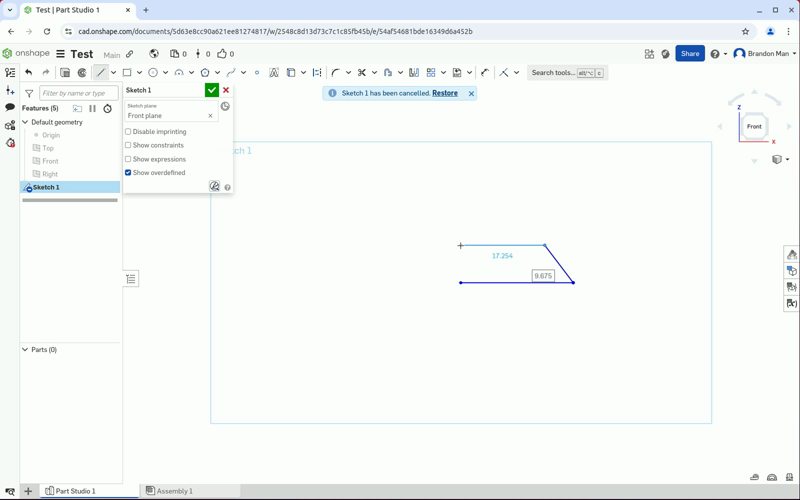
mouse_move(490, 245)
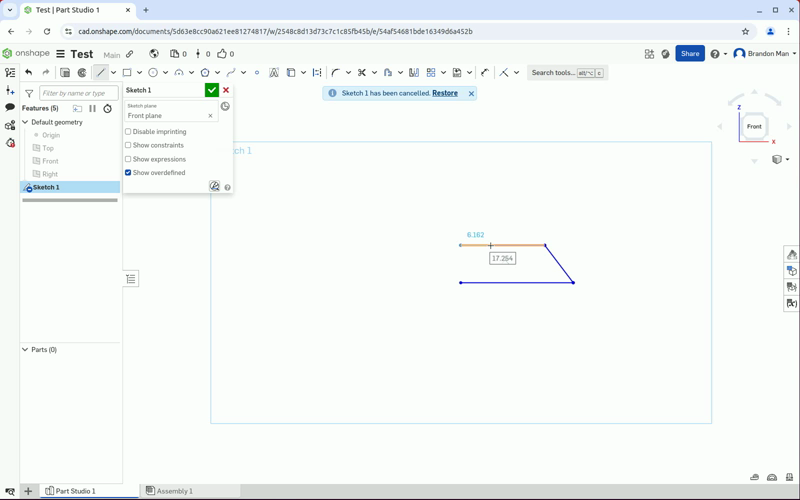
key_down(shift)
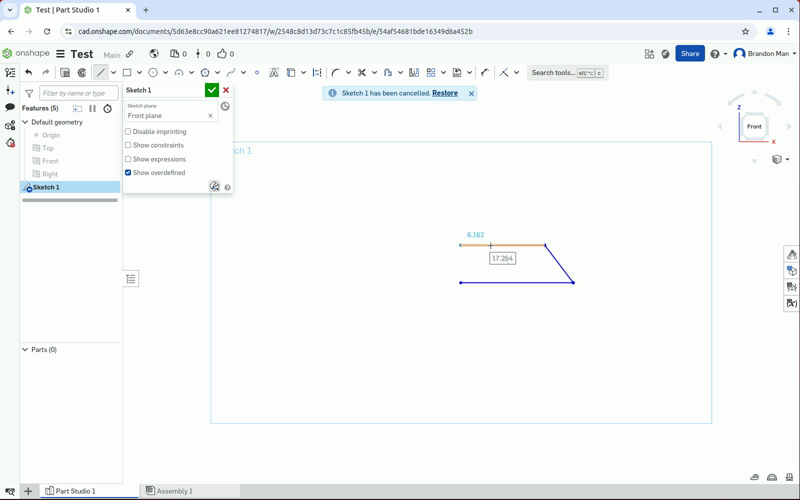
mouse_move(460, 282)
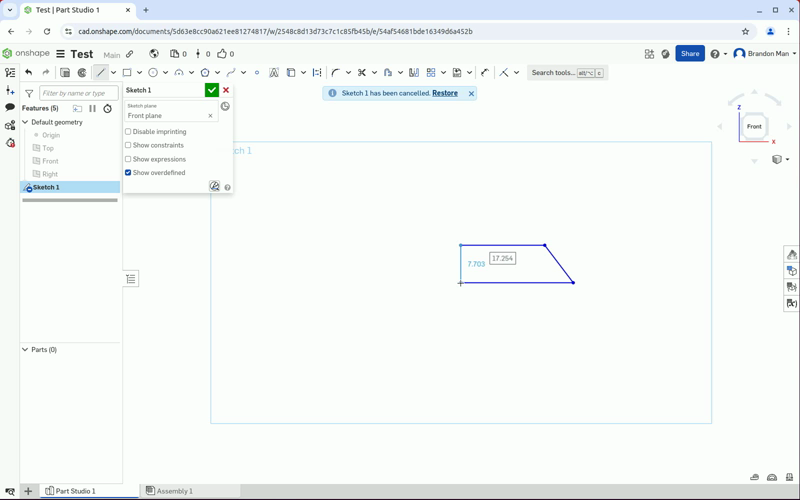
key_up(shift)
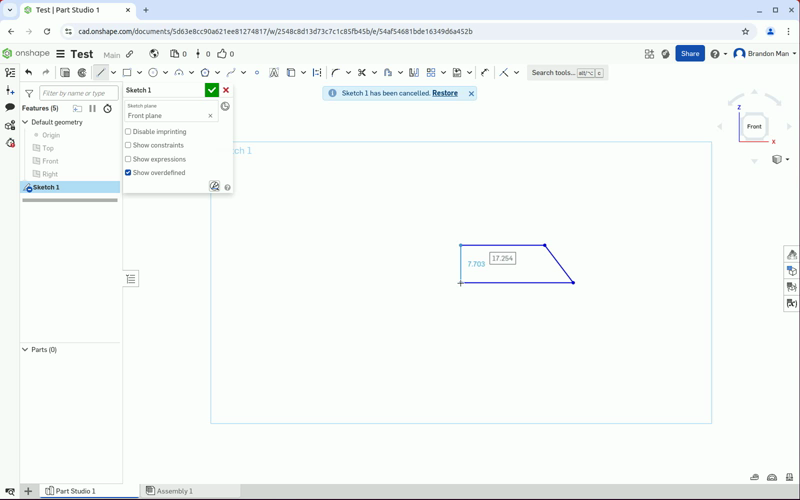
click(460, 282)
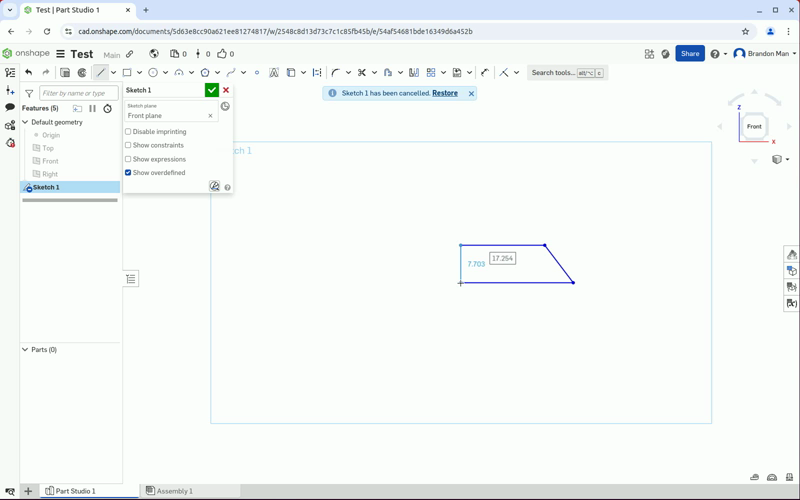
key(esc)
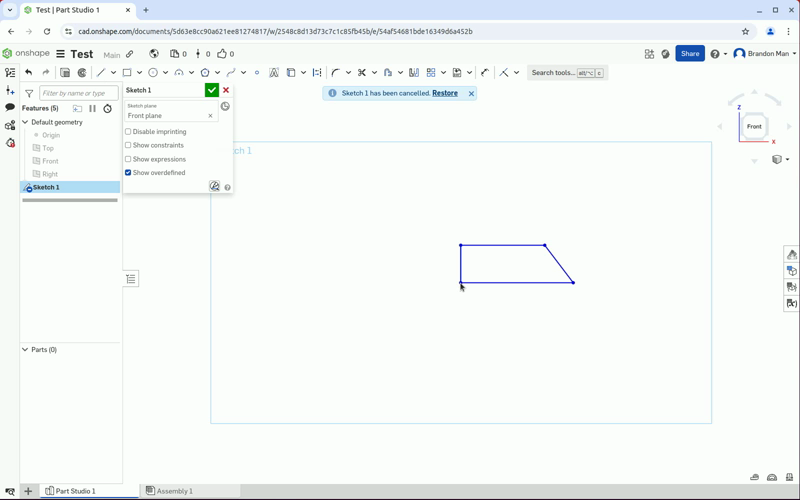
mouse_move(512, 257)
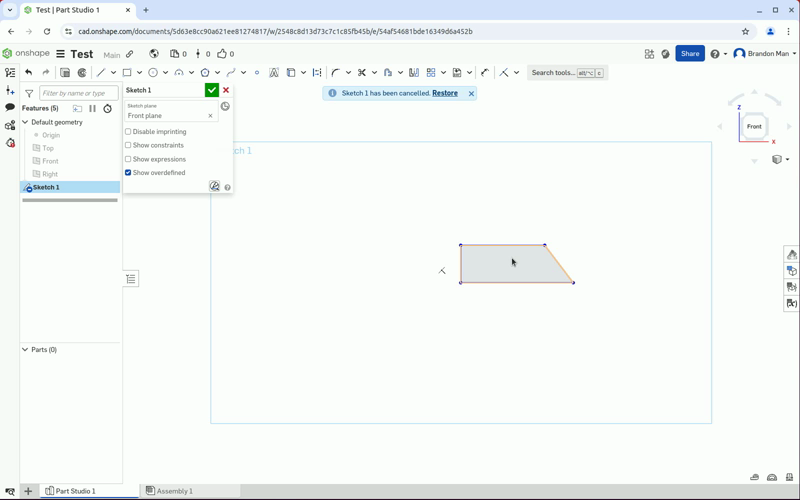
click(512, 257)
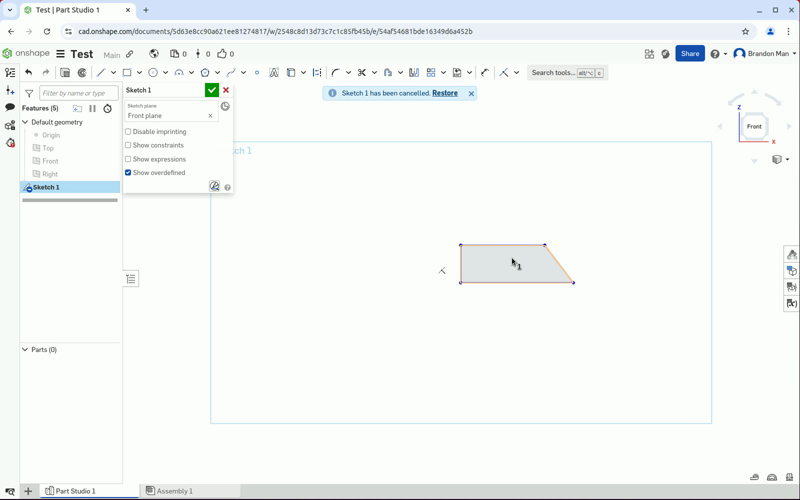
mouse_move(73, 352)
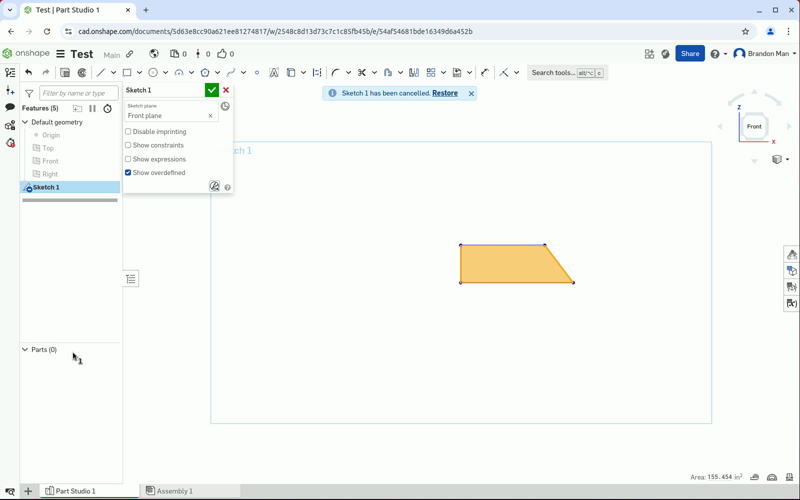
key(shift+y)
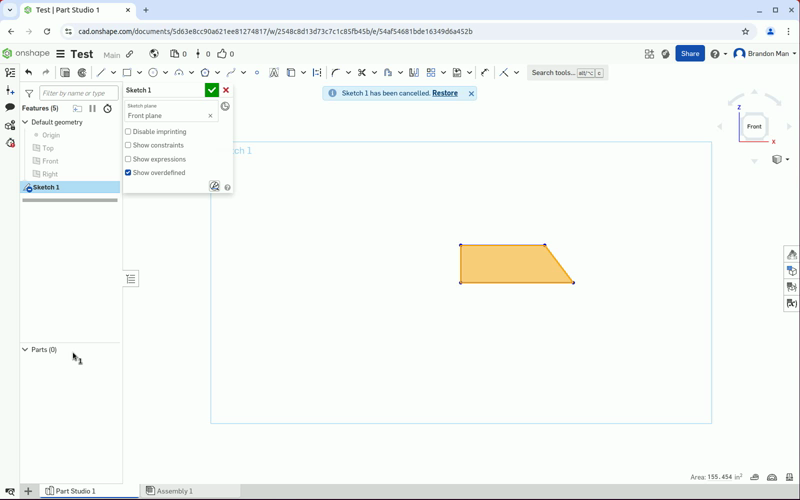
key(shift+e)
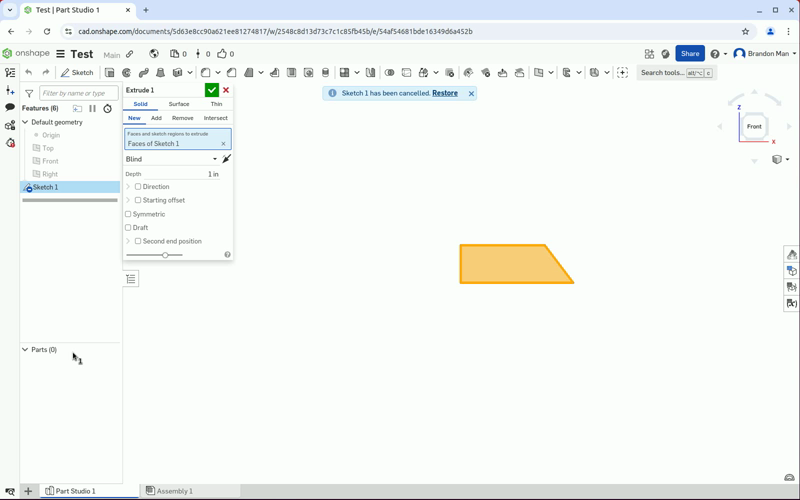
mouse_move(143, 106)
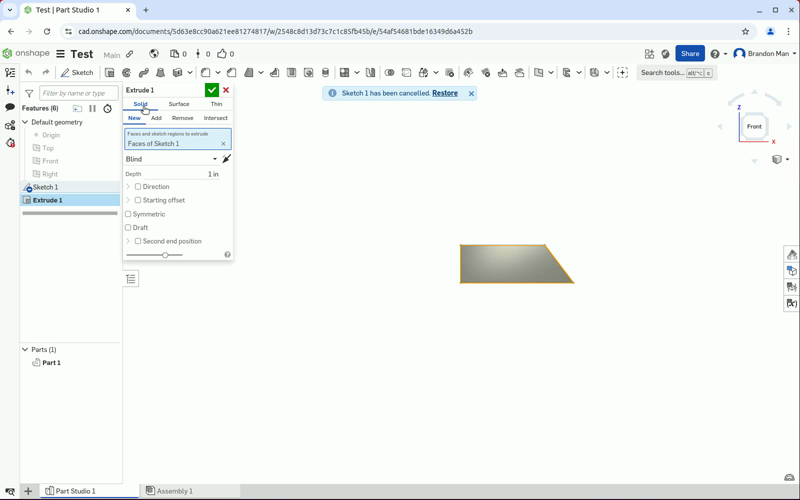
click(143, 106)
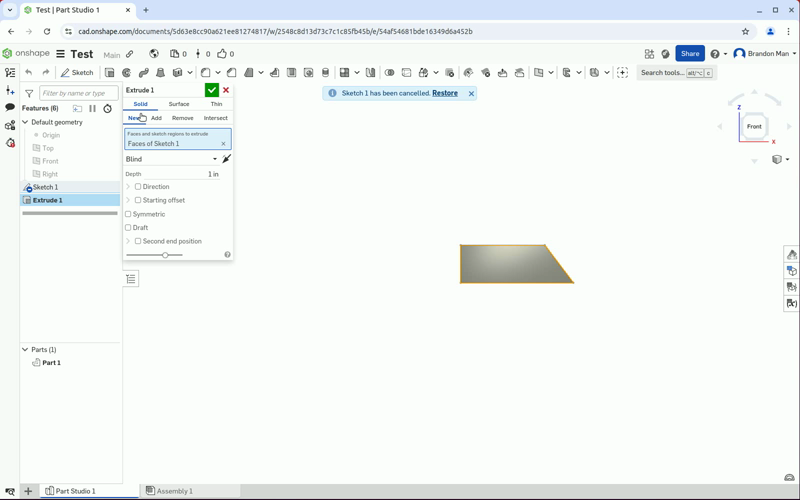
mouse_move(137, 120)
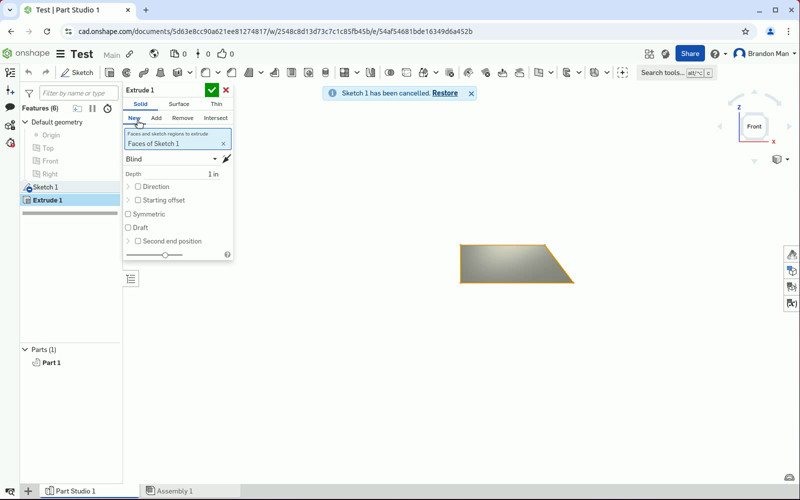
click(137, 120)
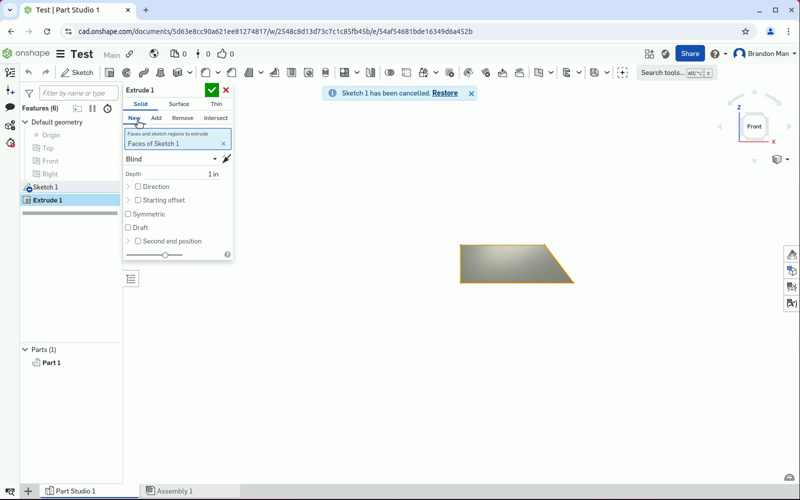
key(tab, 4)
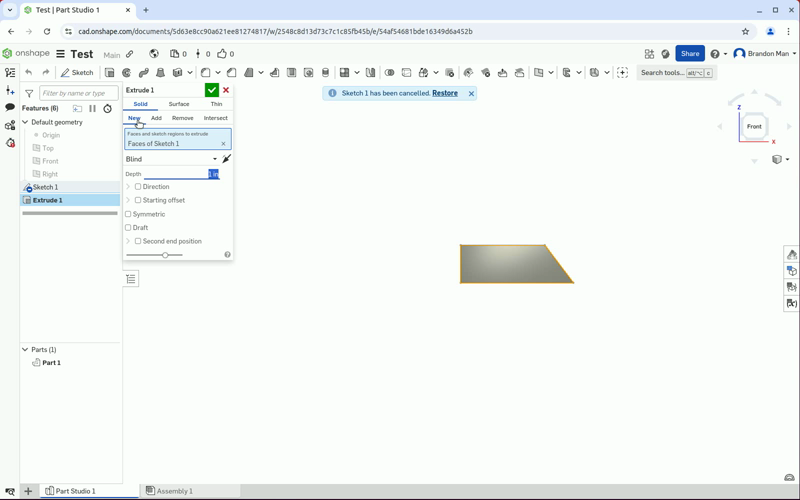
text(15.406)
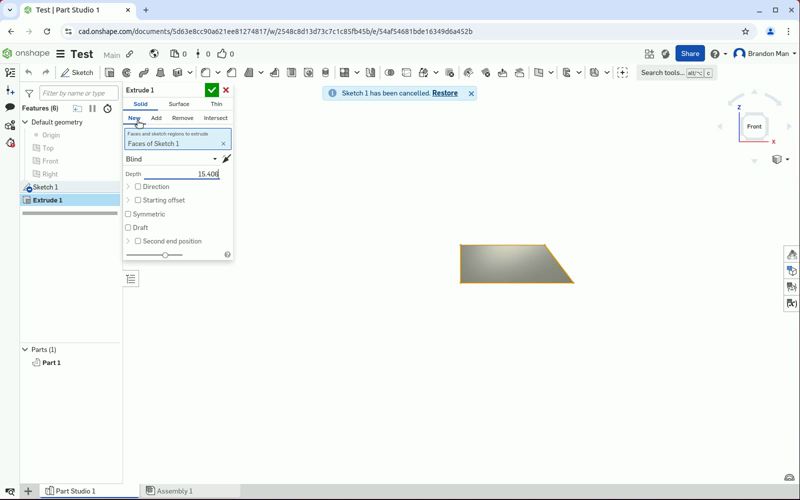
key(tab, 3)
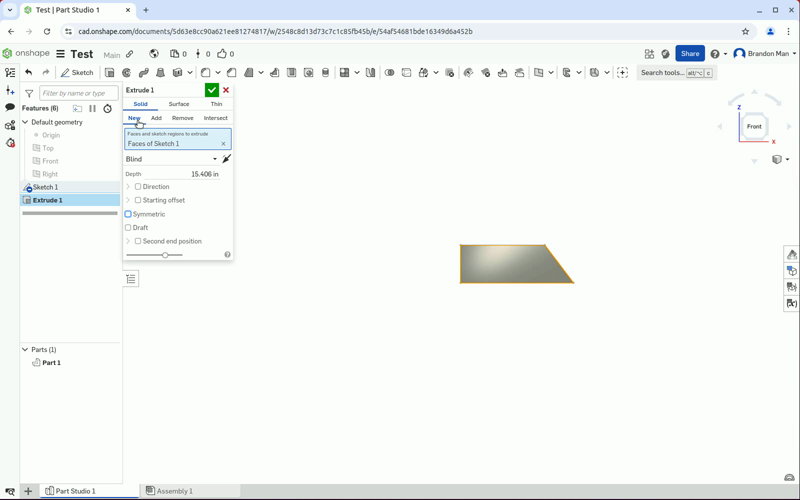
key(space)
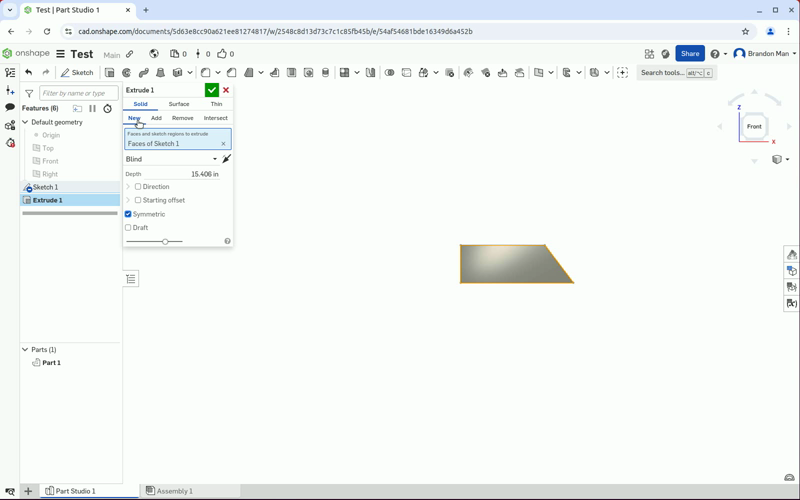
key(enter)
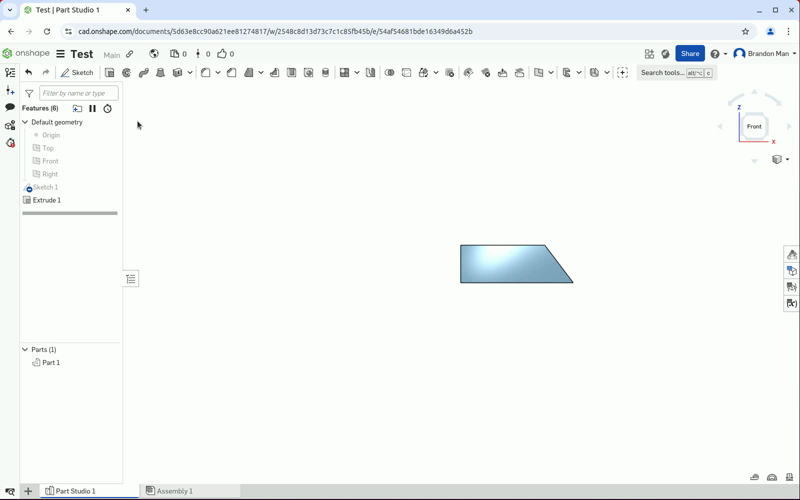
key(shift+h)
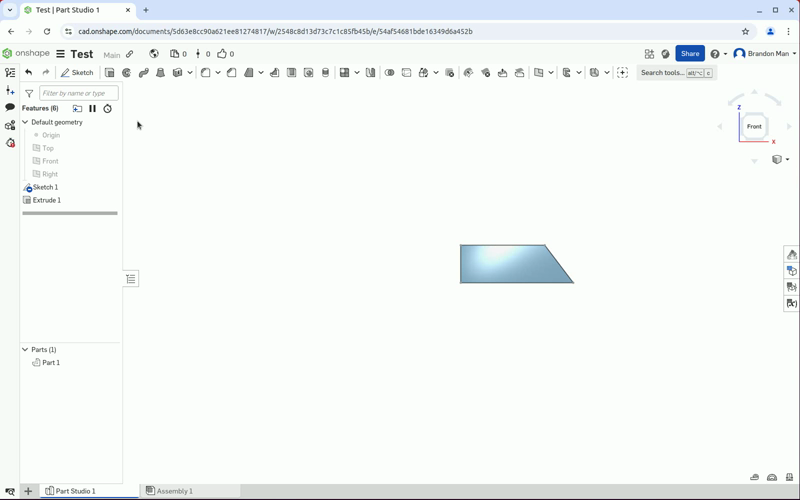
key(shift+h)
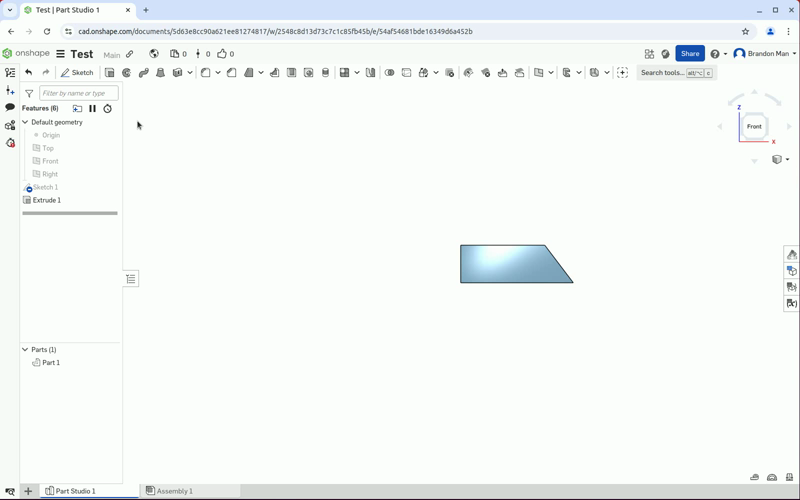
mouse_move(73, 189)
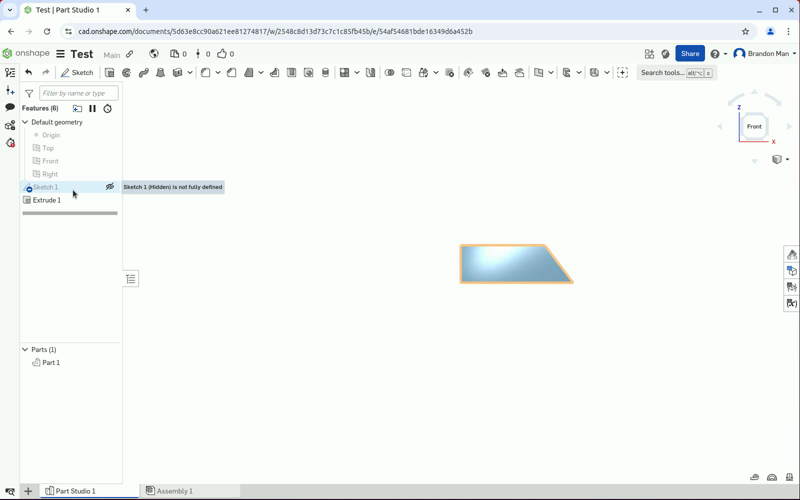
click(73, 189)
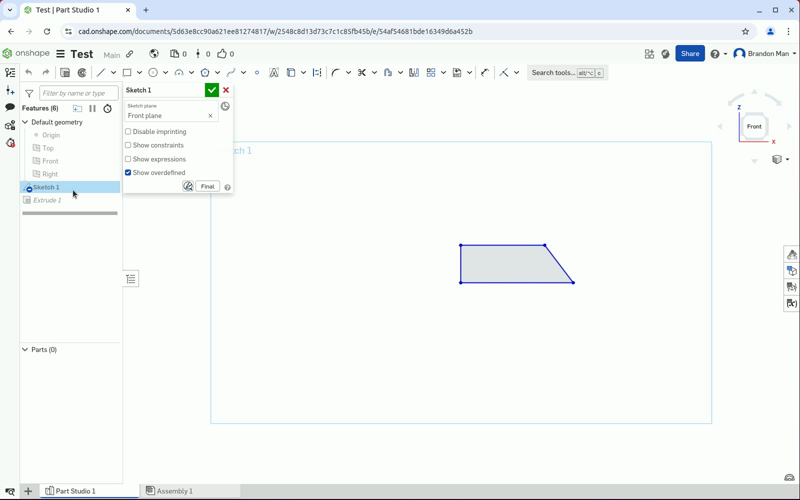
mouse_move(229, 92)
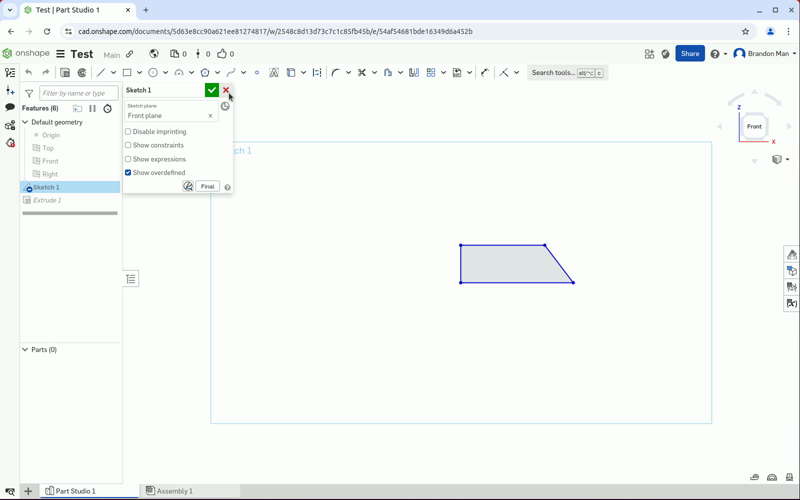
click(229, 92)
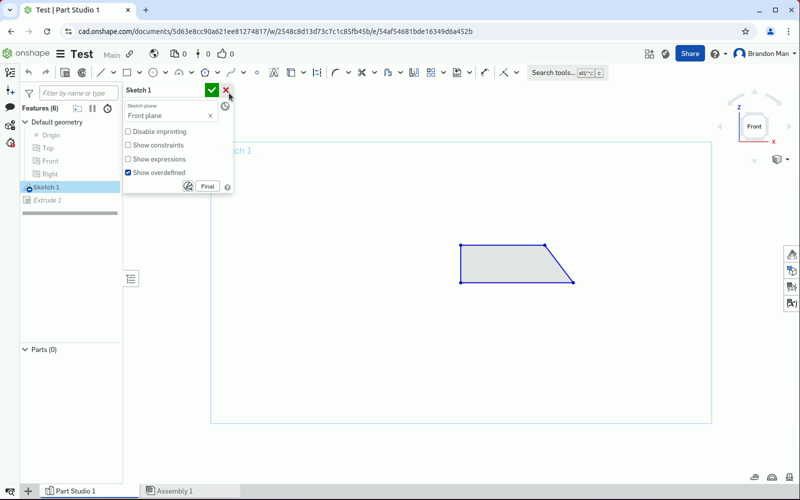
key(shift+s)
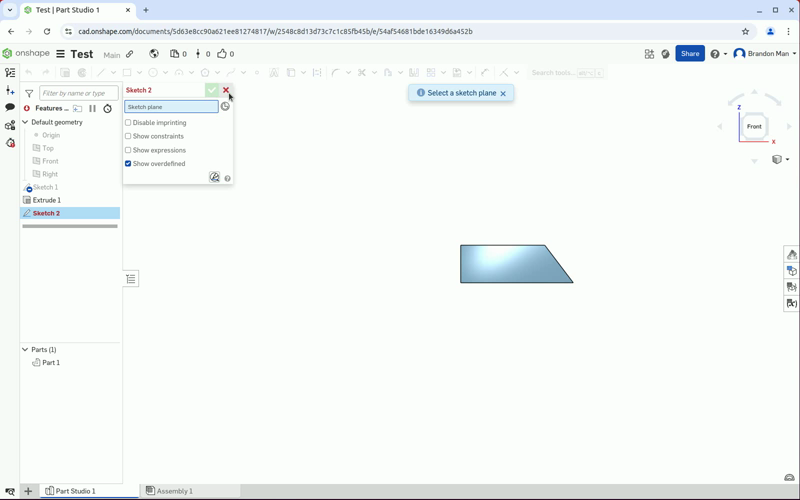
mouse_move(73, 163)
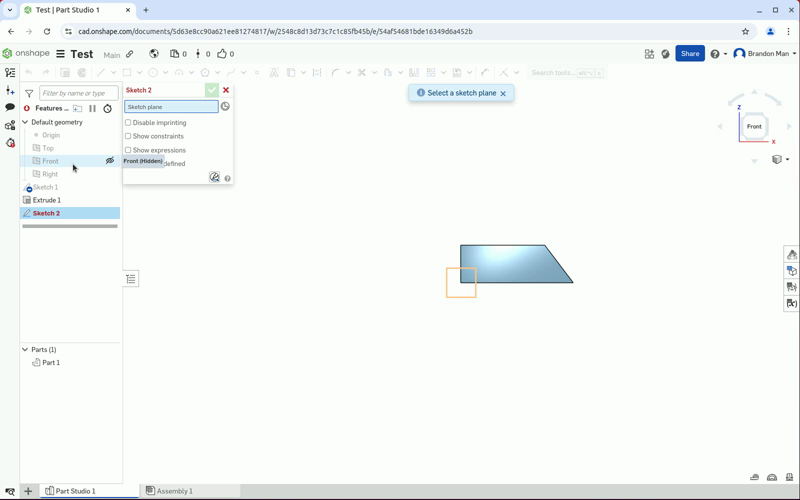
click(73, 163)
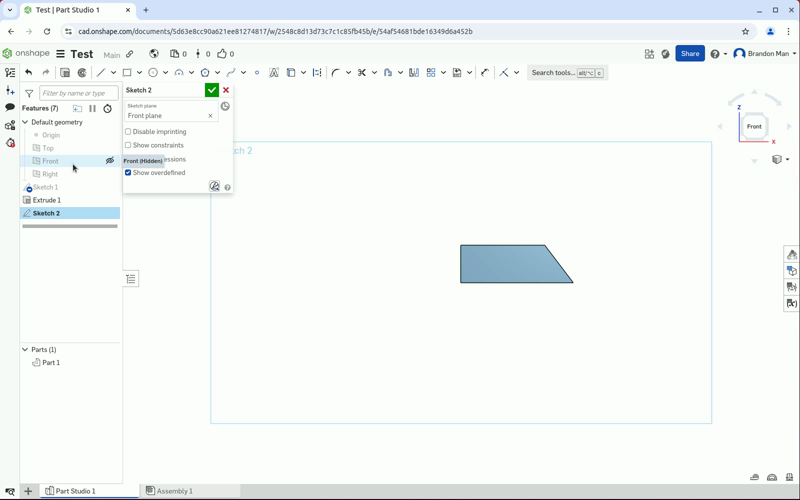
mouse_move(73, 352)
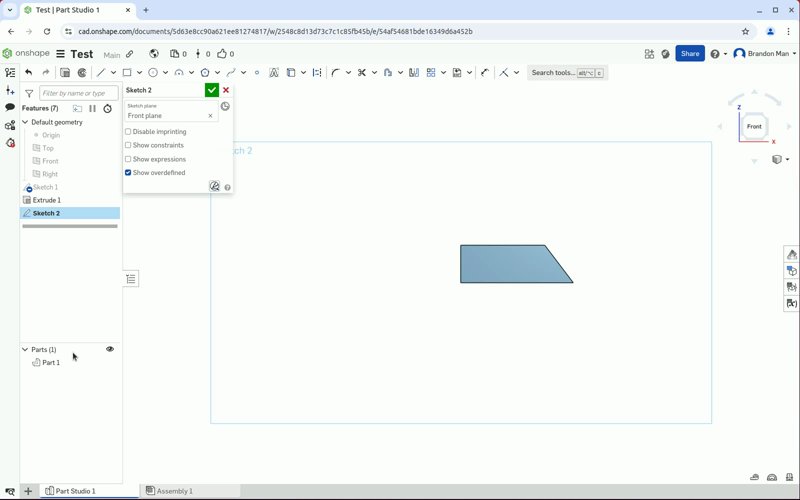
key(y)
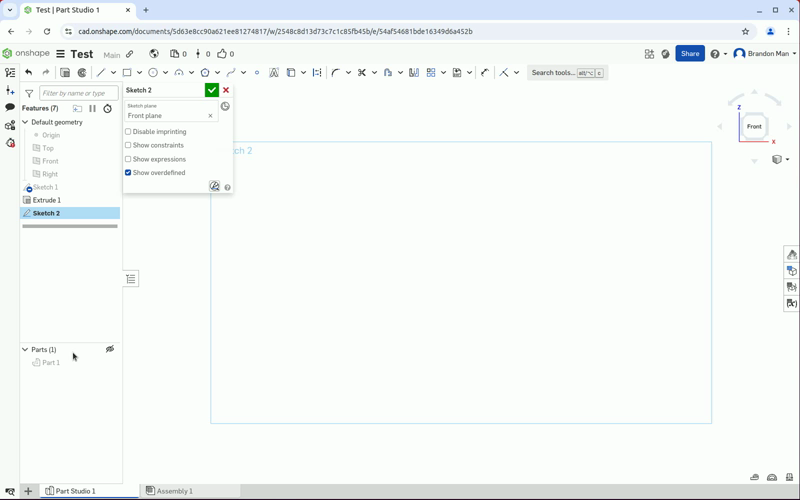
key(l)
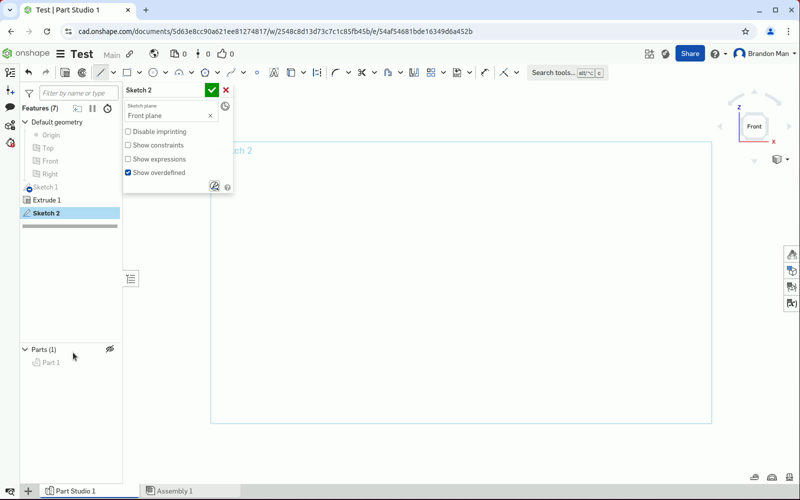
key_down(shift)
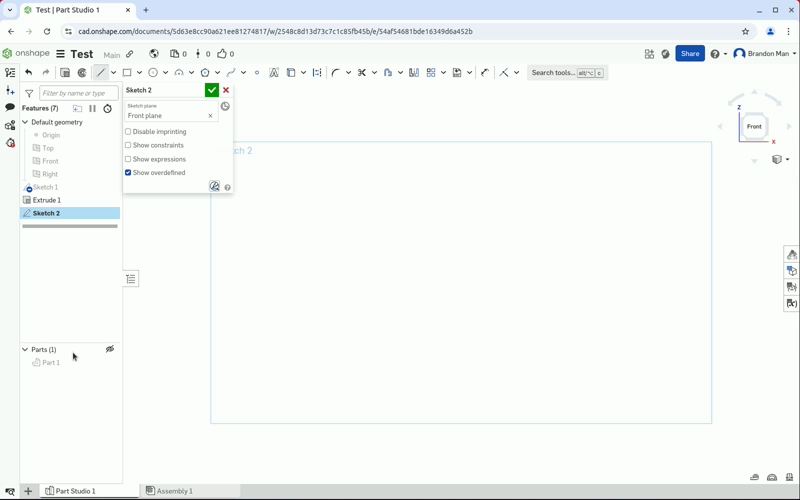
mouse_move(460, 245)
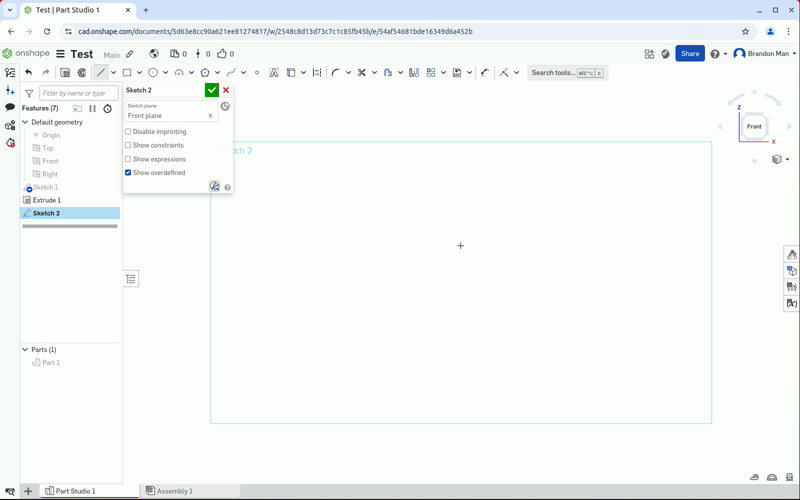
click(460, 245)
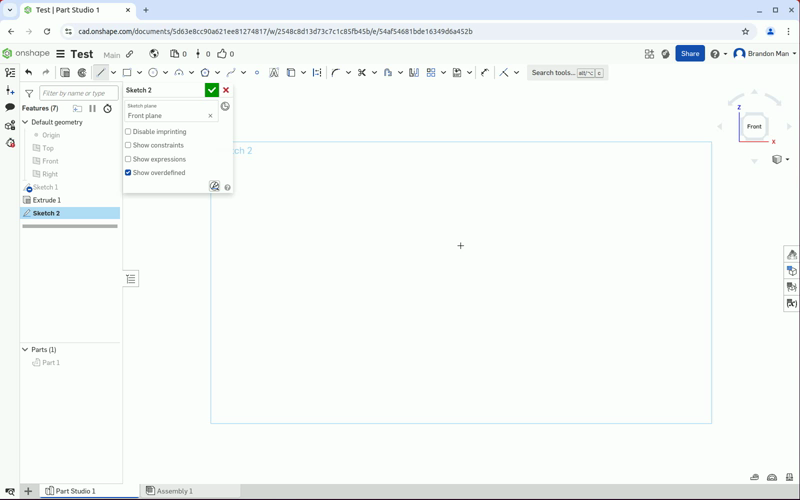
key_up(shift)
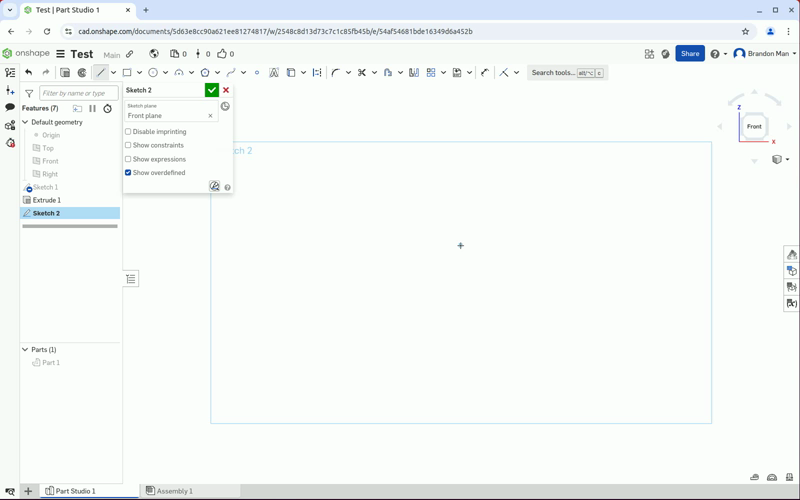
key_down(shift)
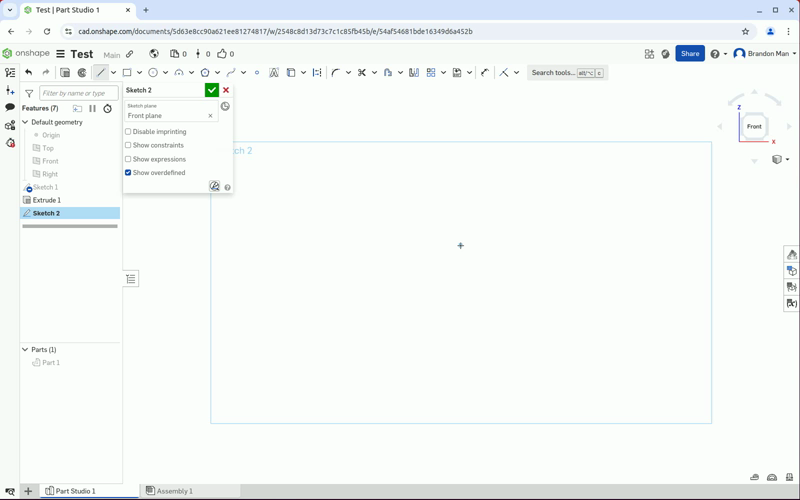
mouse_move(545, 245)
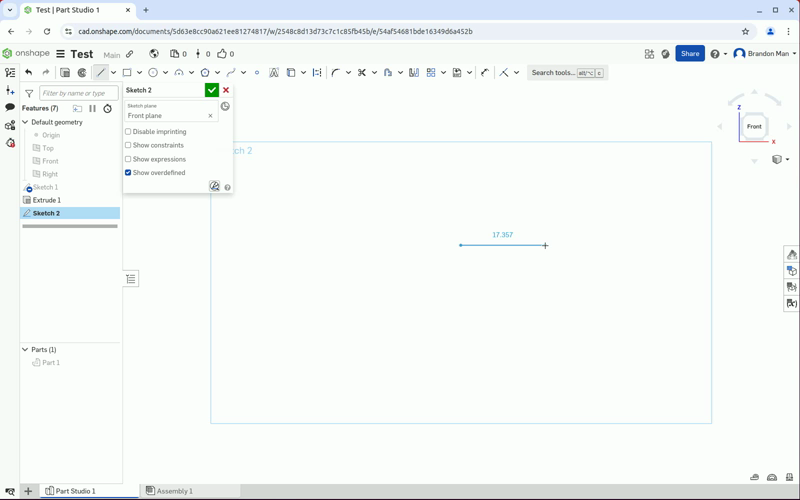
click(545, 245)
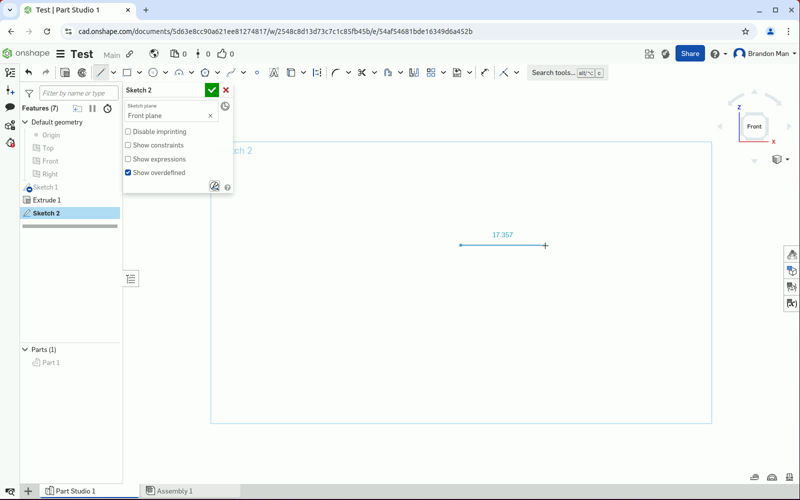
key_up(shift)
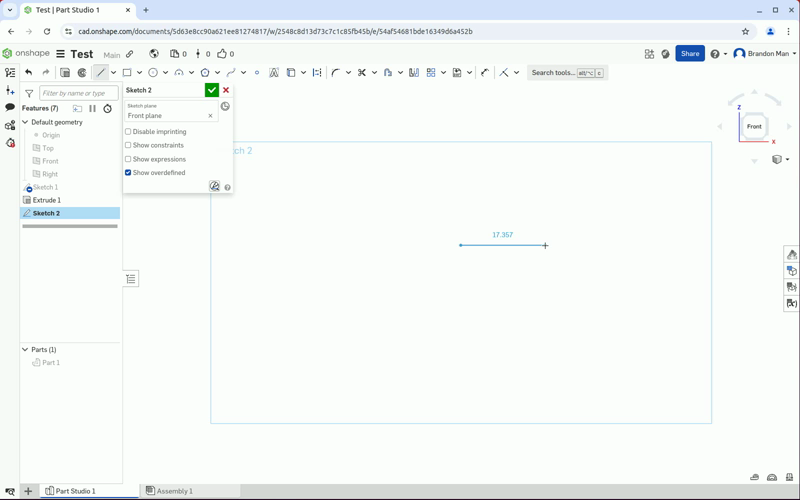
key_down(shift)
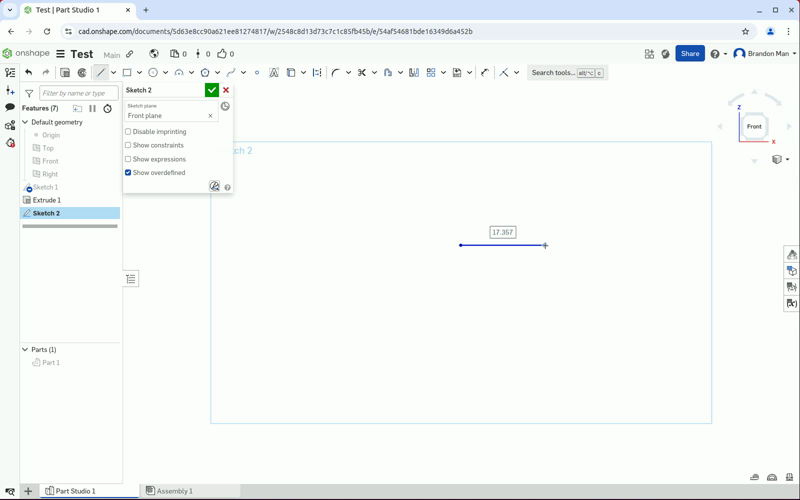
mouse_move(575, 245)
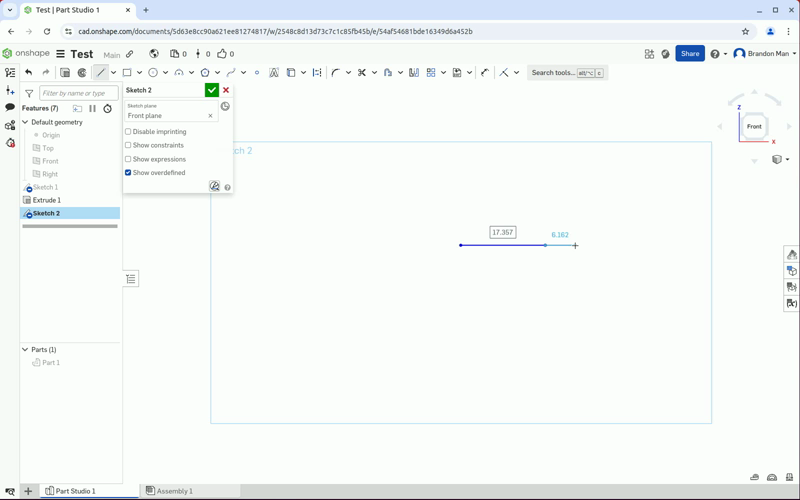
mouse_move(516, 207)
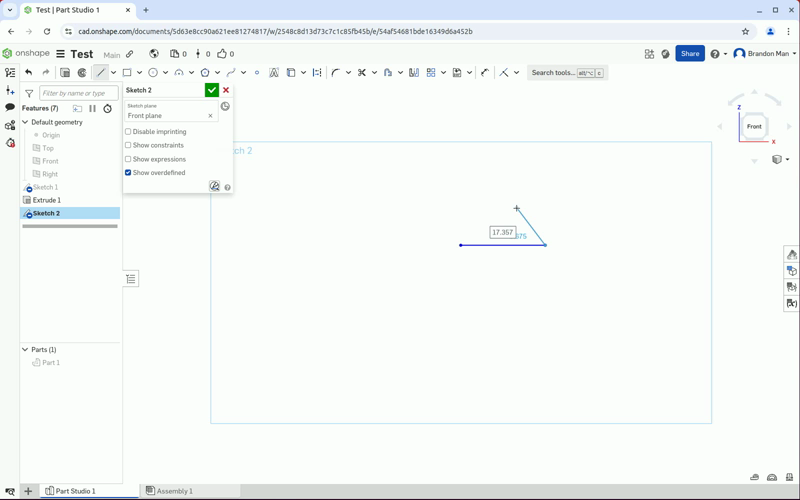
click(516, 207)
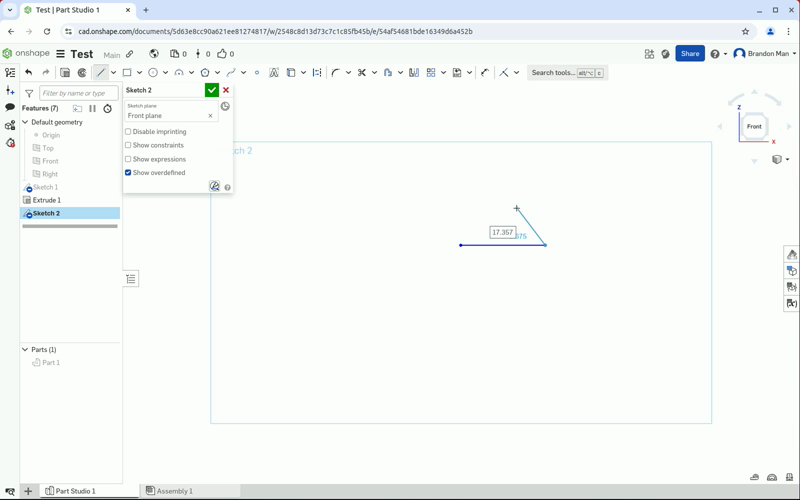
key_up(shift)
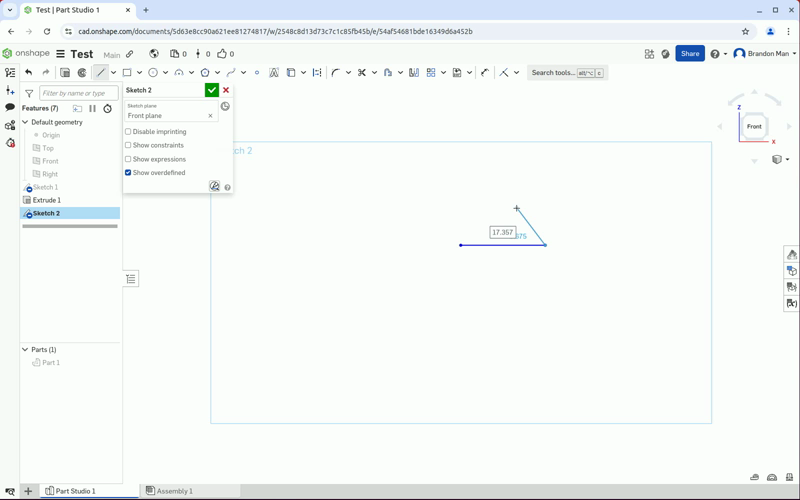
key_down(shift)
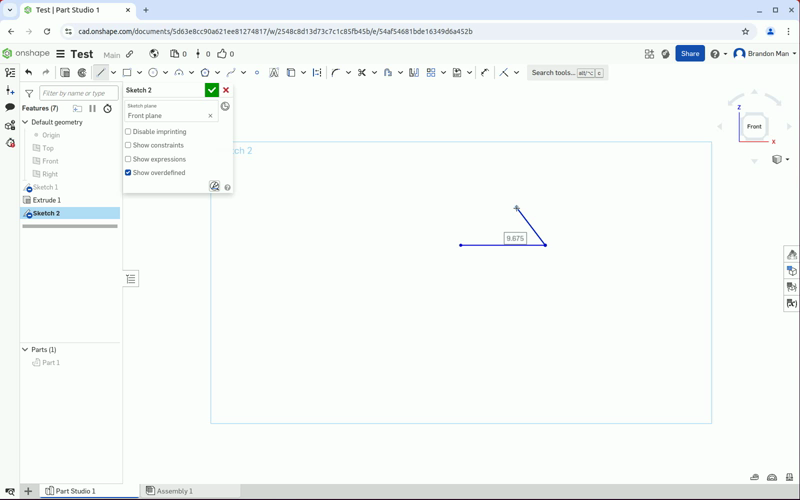
mouse_move(546, 207)
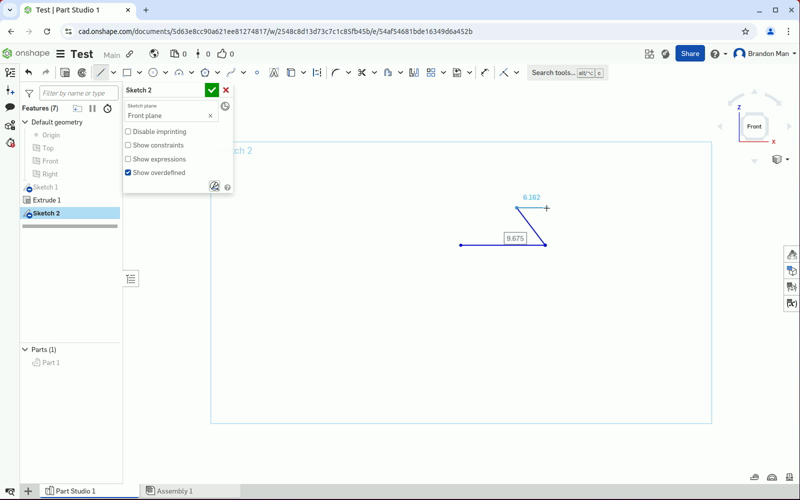
mouse_move(460, 207)
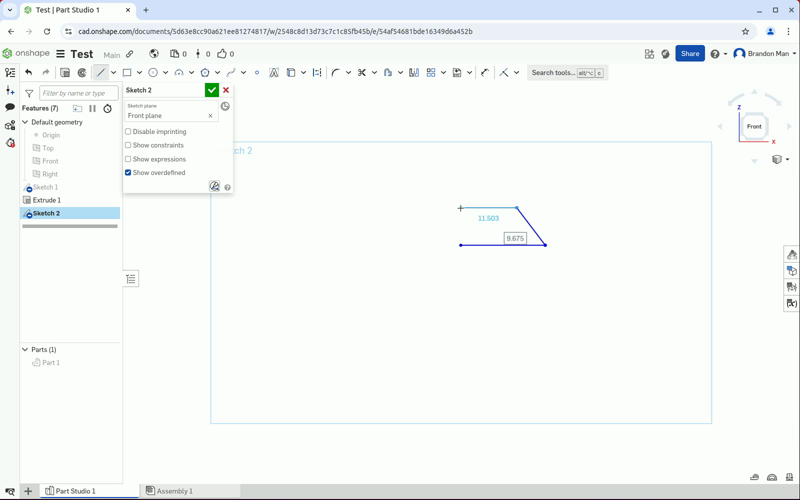
click(460, 207)
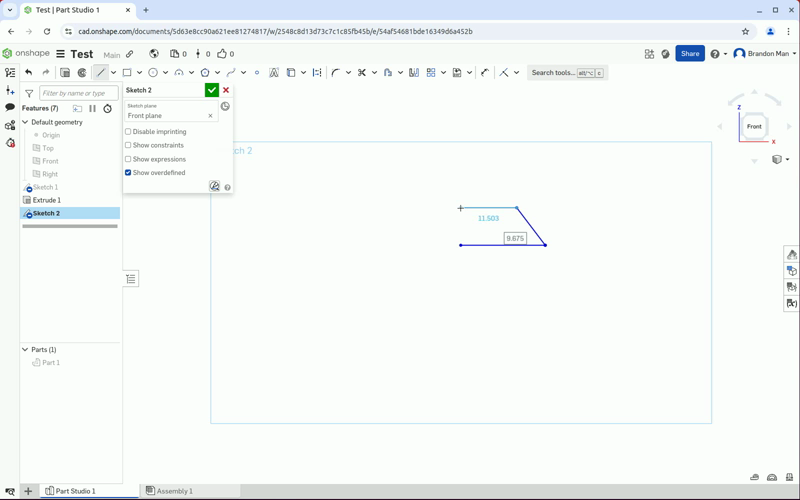
key_up(shift)
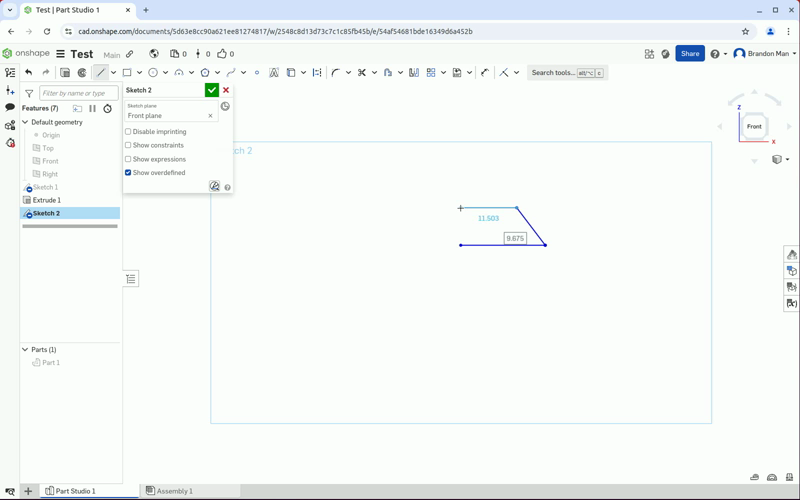
mouse_move(490, 207)
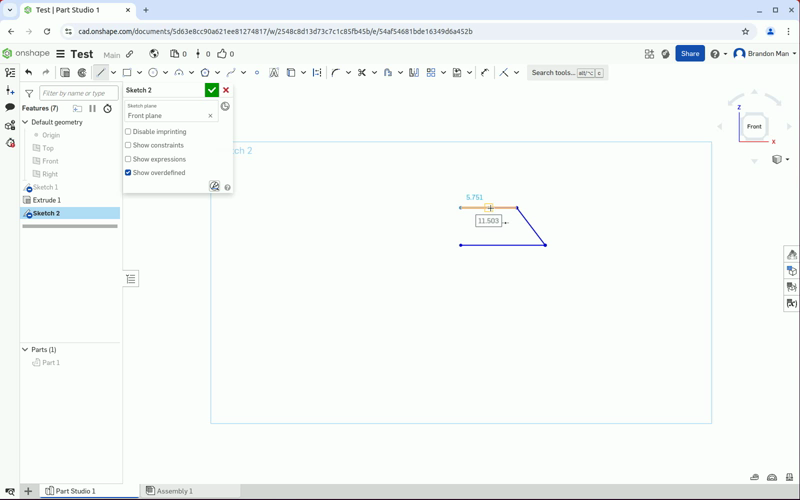
key_down(shift)
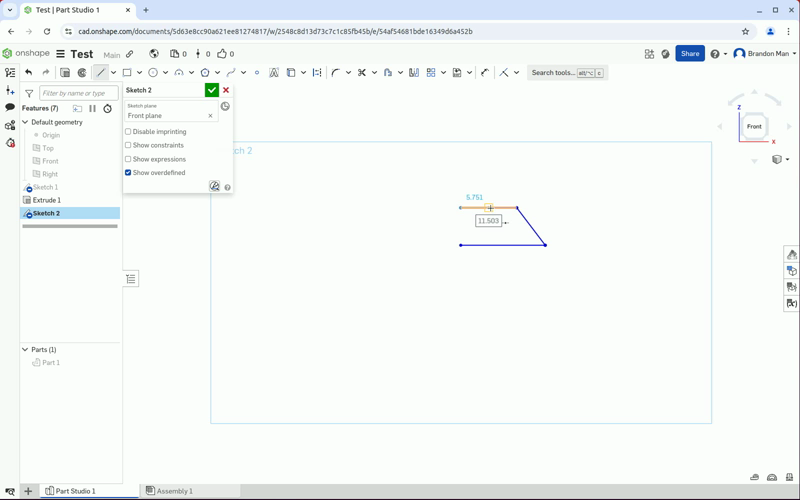
mouse_move(460, 245)
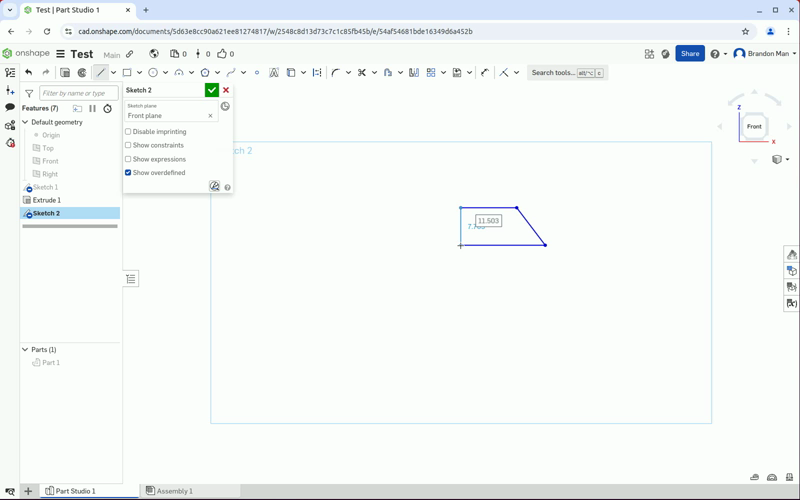
key_up(shift)
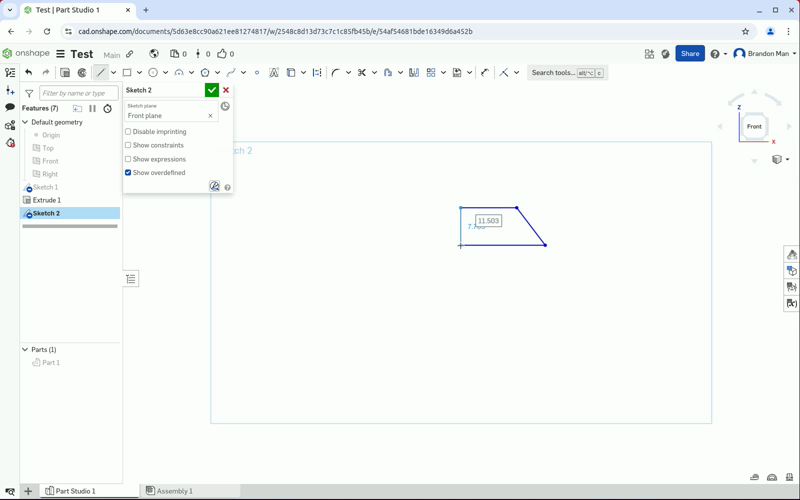
click(460, 245)
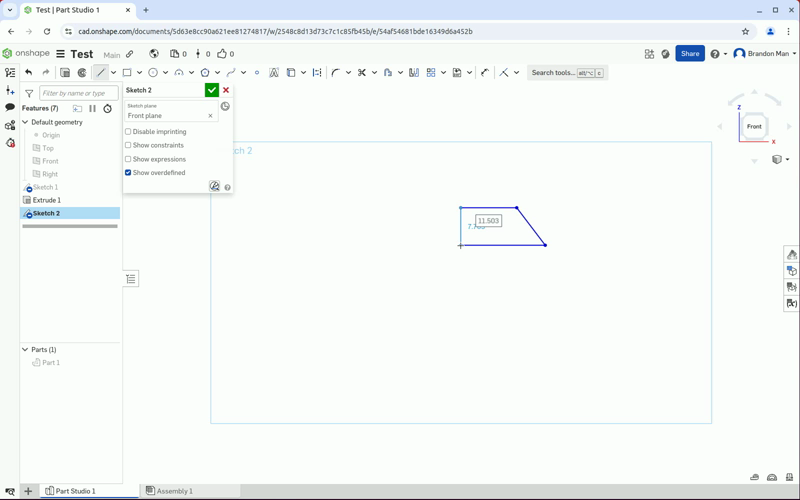
key(esc)
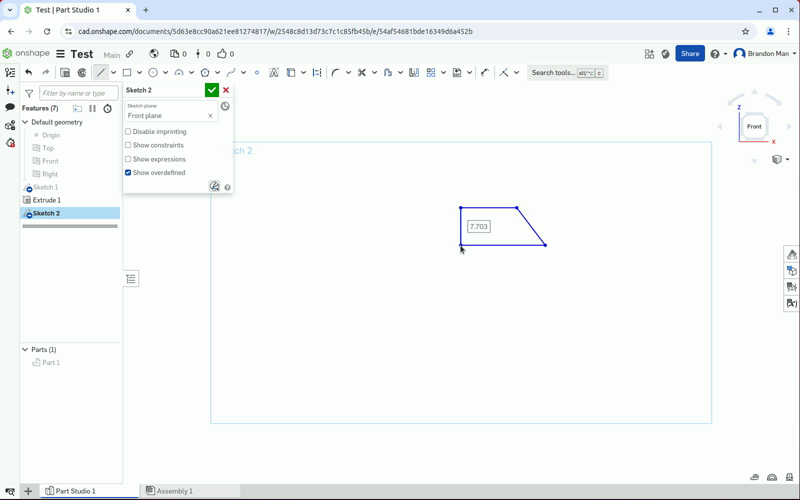
mouse_move(535, 235)
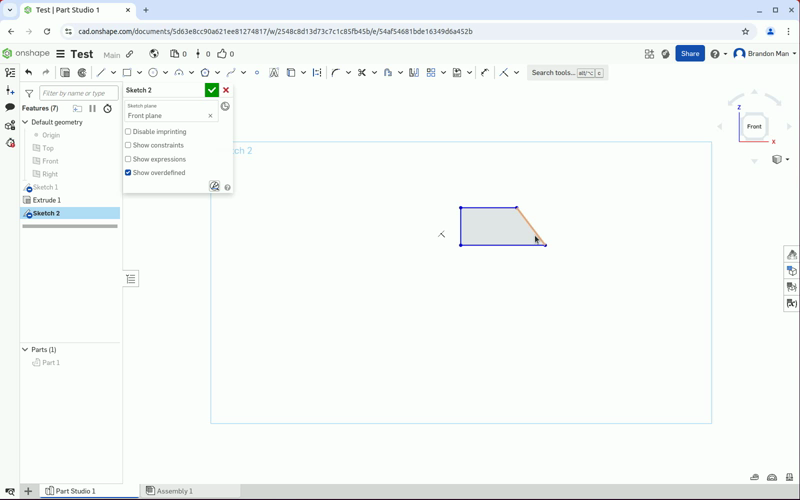
click(535, 235)
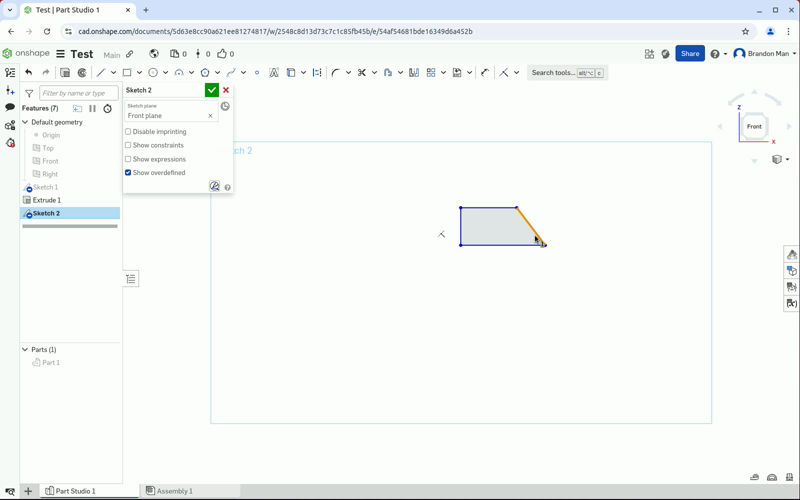
mouse_move(73, 352)
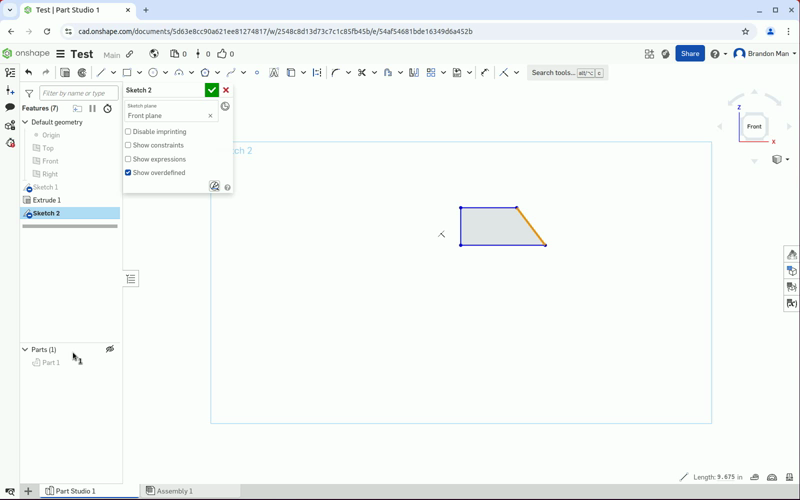
key(shift+y)
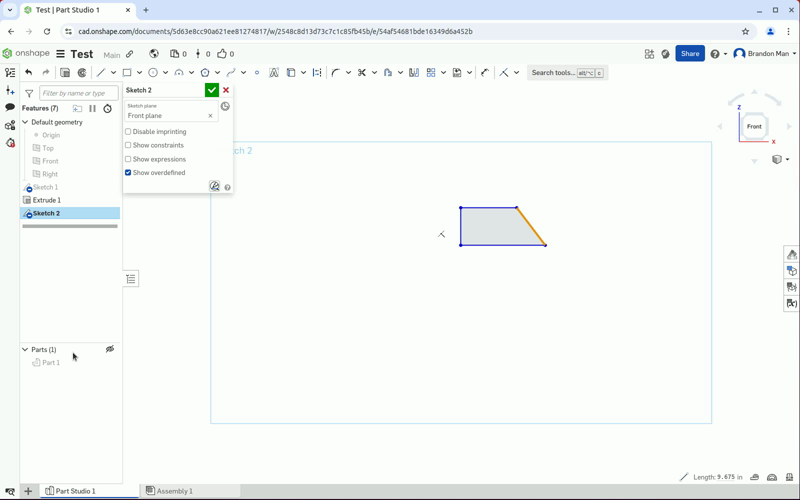
key(shift+e)
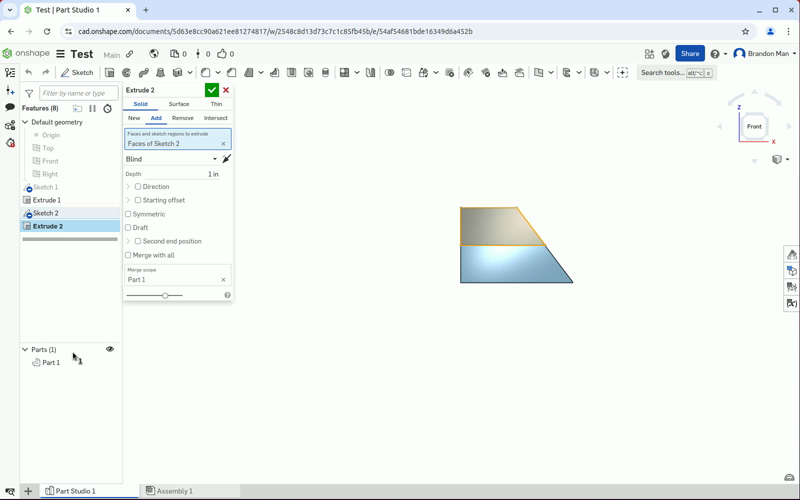
mouse_move(143, 106)
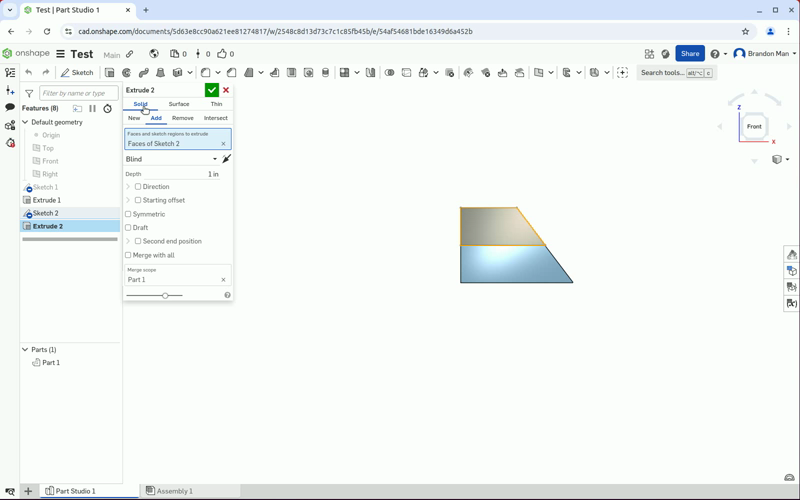
click(143, 106)
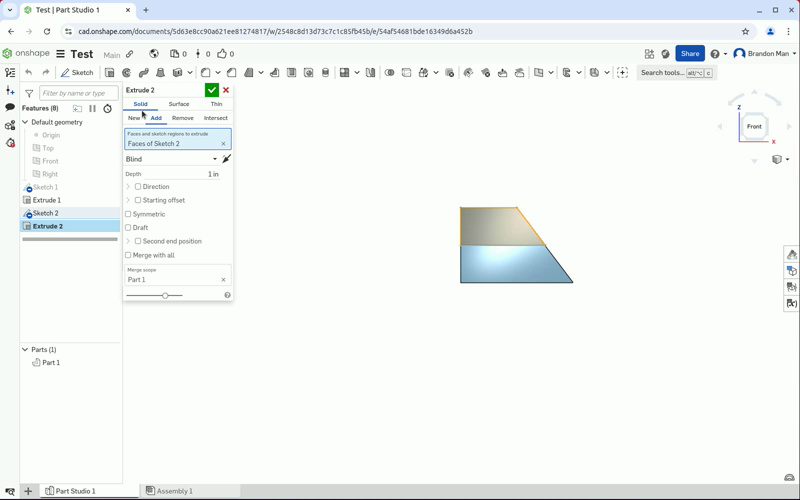
mouse_move(137, 120)
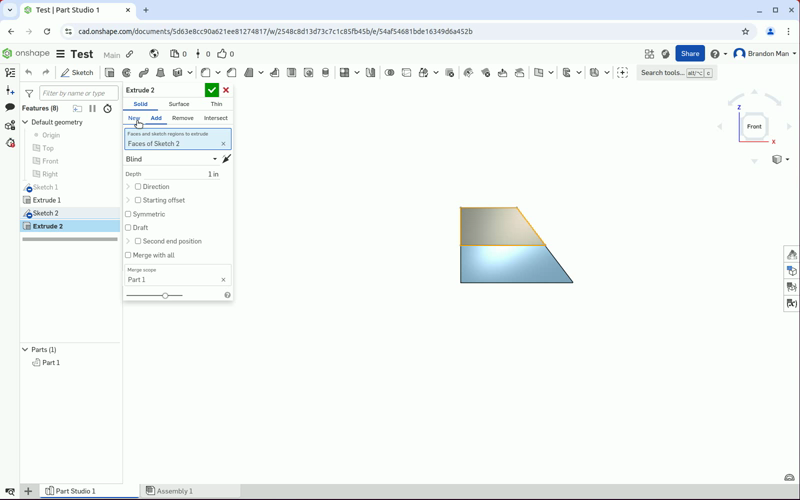
click(137, 120)
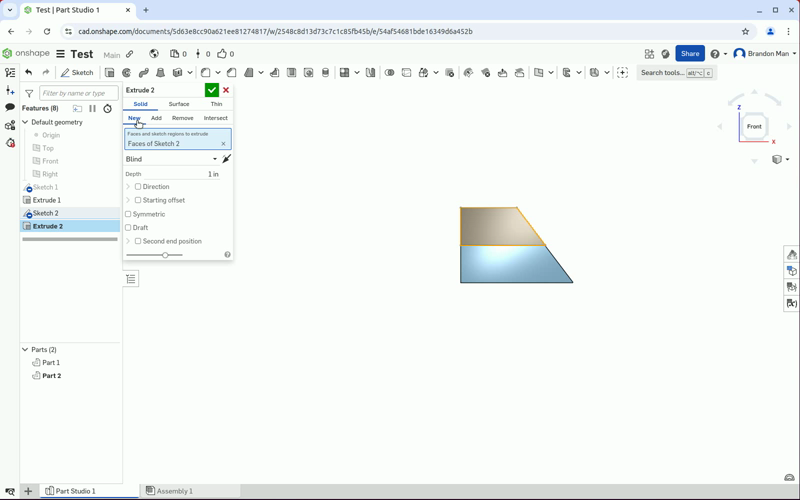
key(tab, 4)
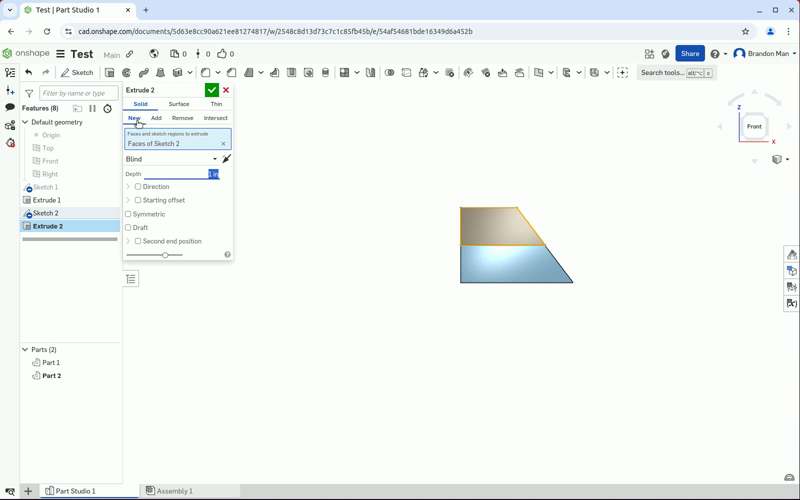
text(15.406)
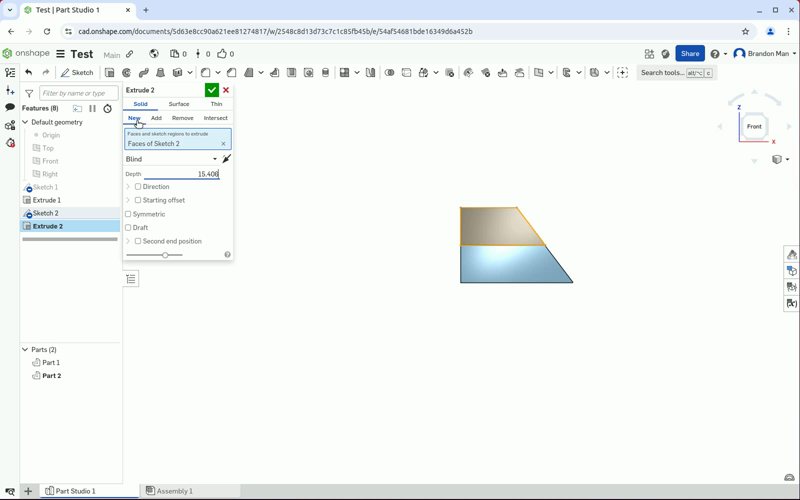
key(tab, 3)
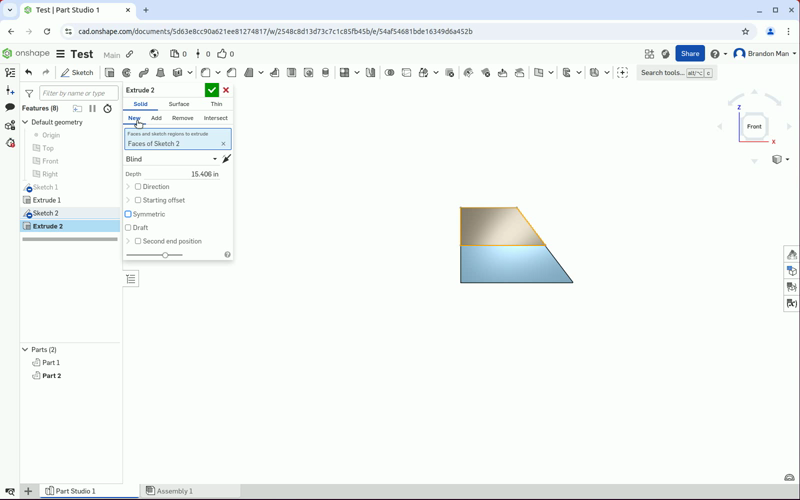
key(space)
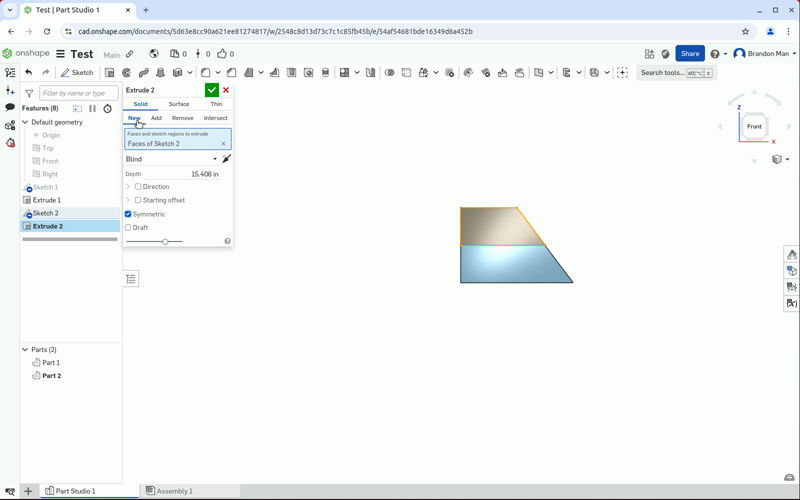
key(enter)
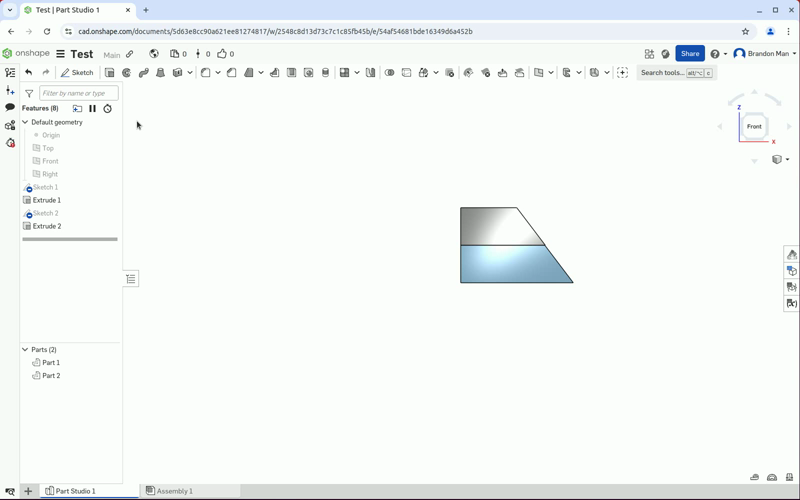
key(shift+h)
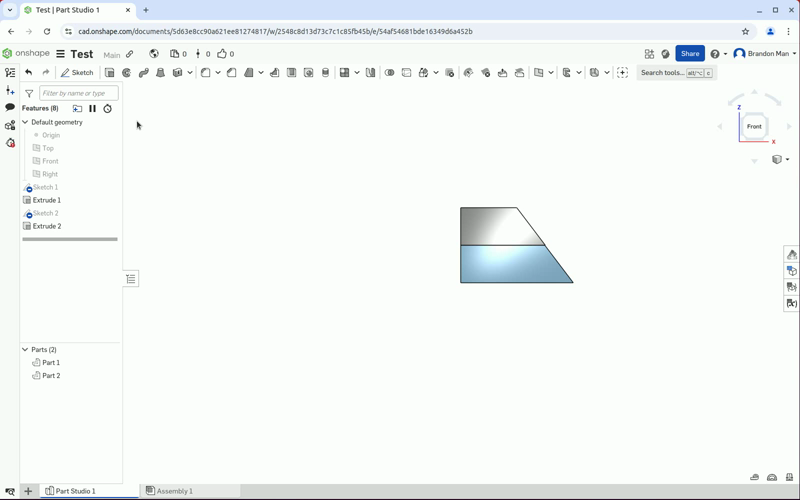
key(shift+h)
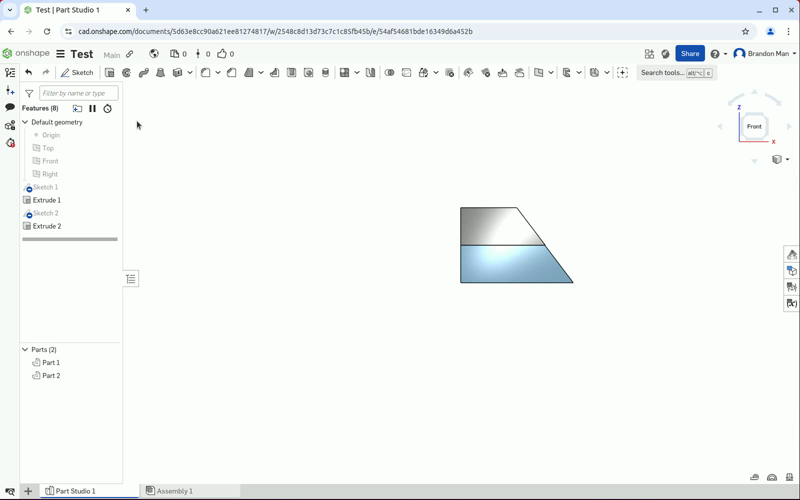
mouse_move(73, 189)
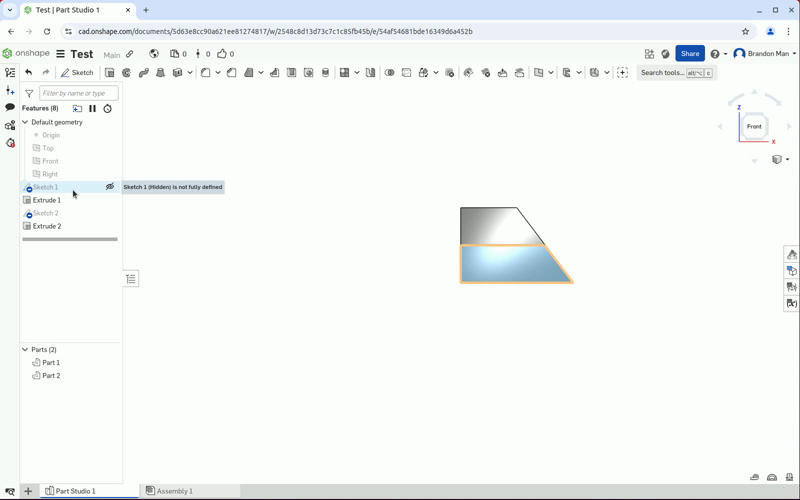
click(73, 189)
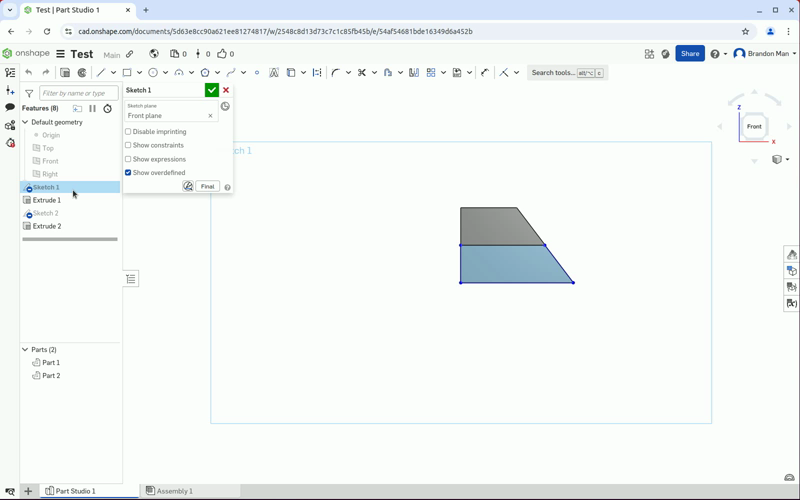
mouse_move(229, 92)
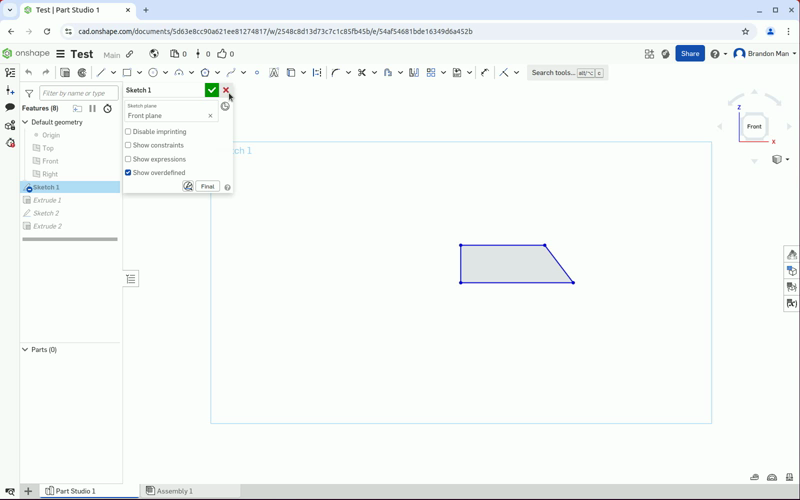
click(229, 92)
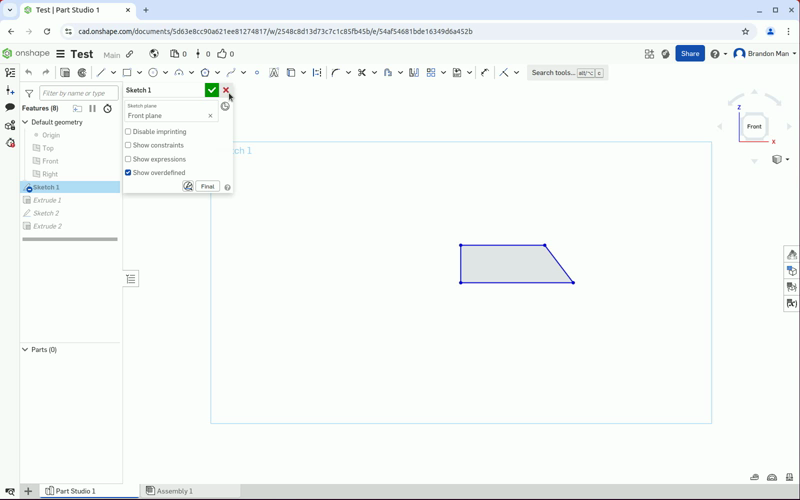
key(shift+s)
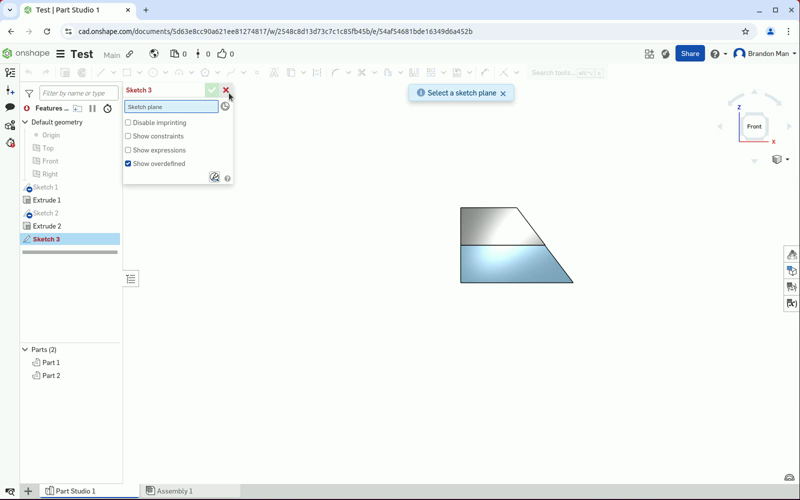
mouse_move(73, 163)
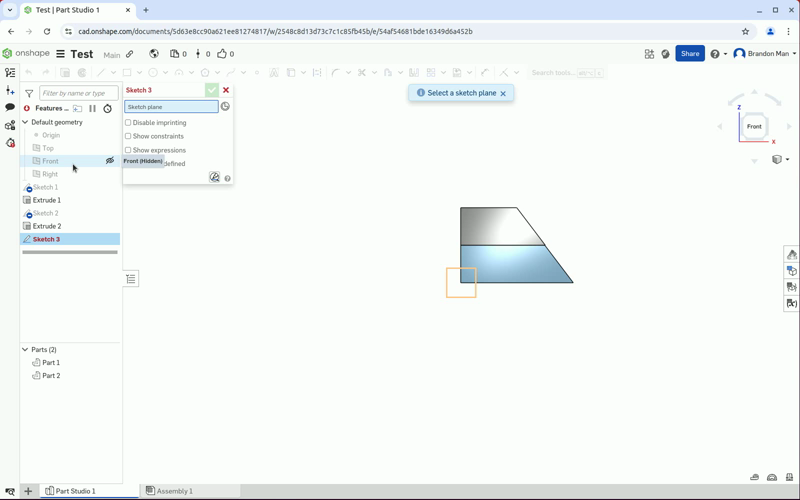
click(73, 163)
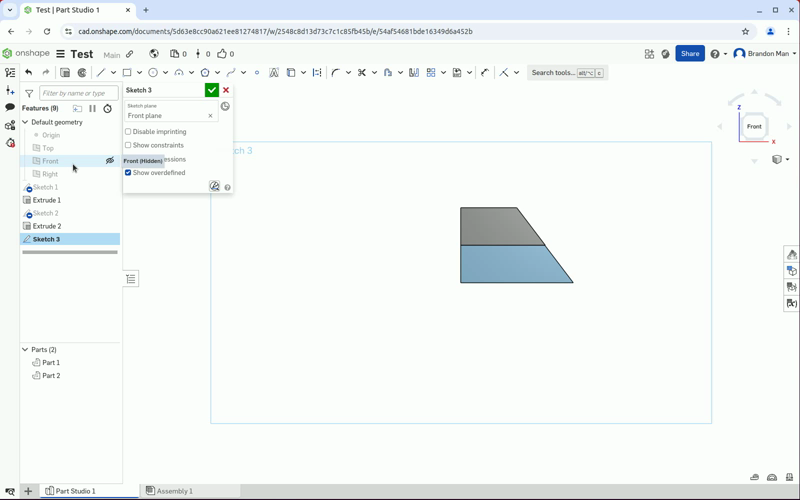
mouse_move(73, 352)
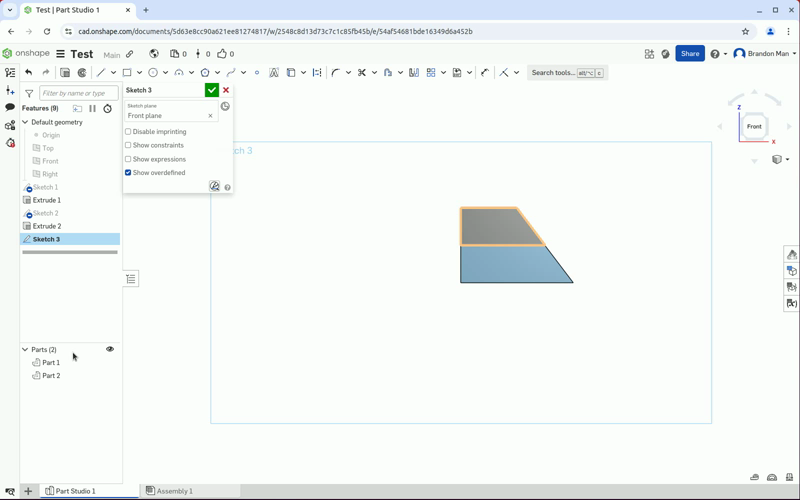
key(y)
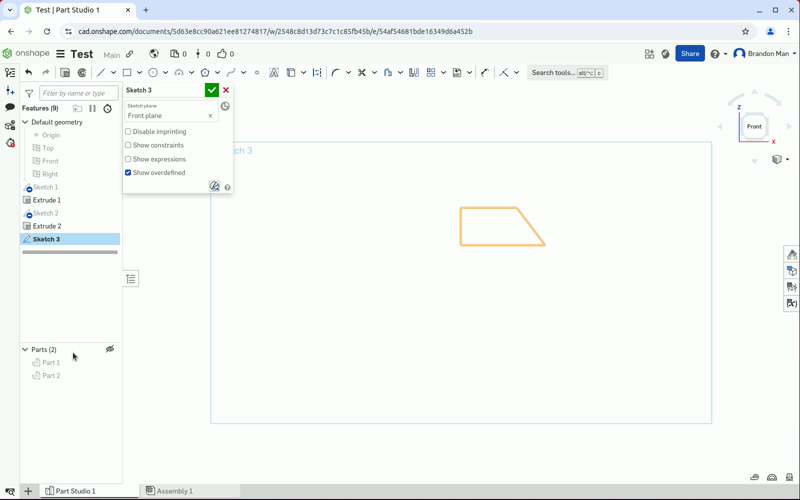
key(l)
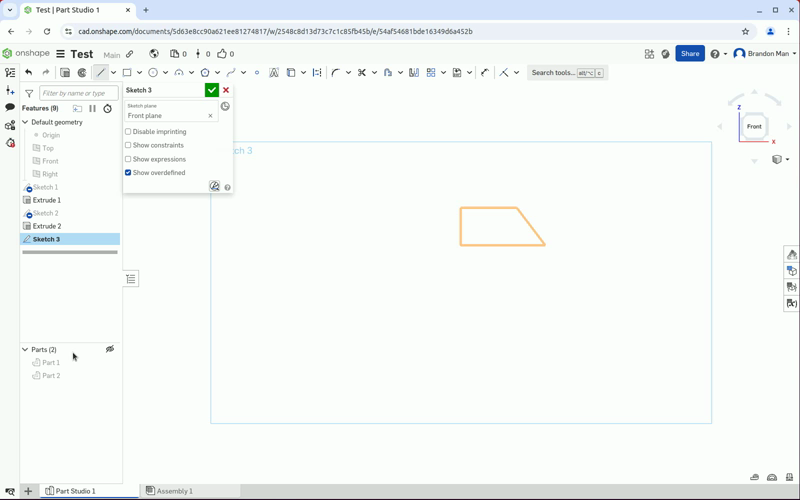
key_down(shift)
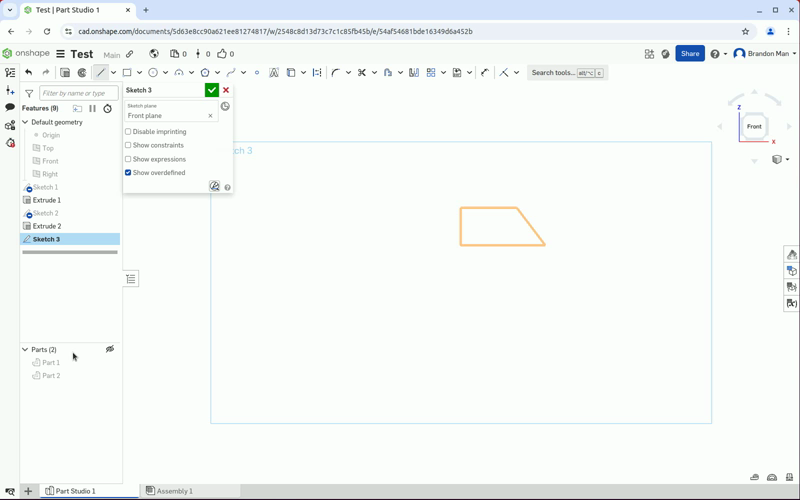
mouse_move(460, 245)
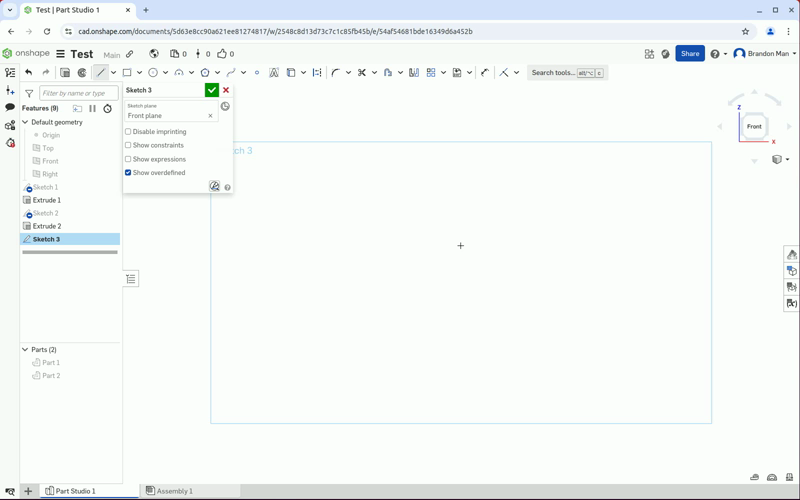
click(460, 245)
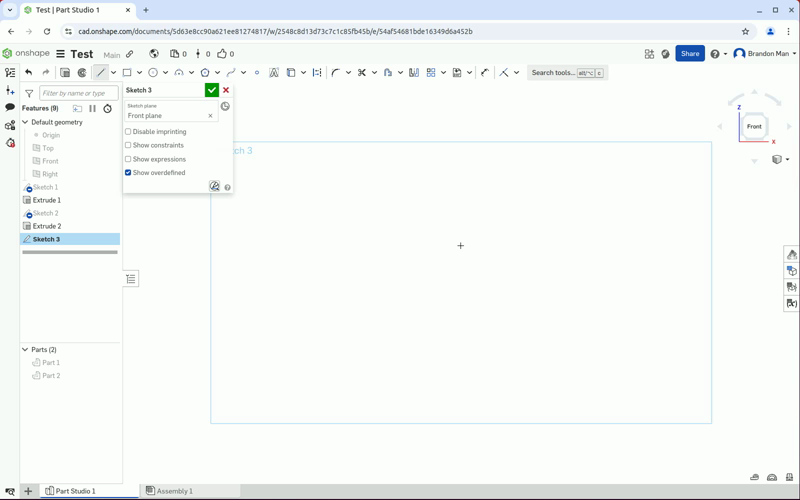
key_up(shift)
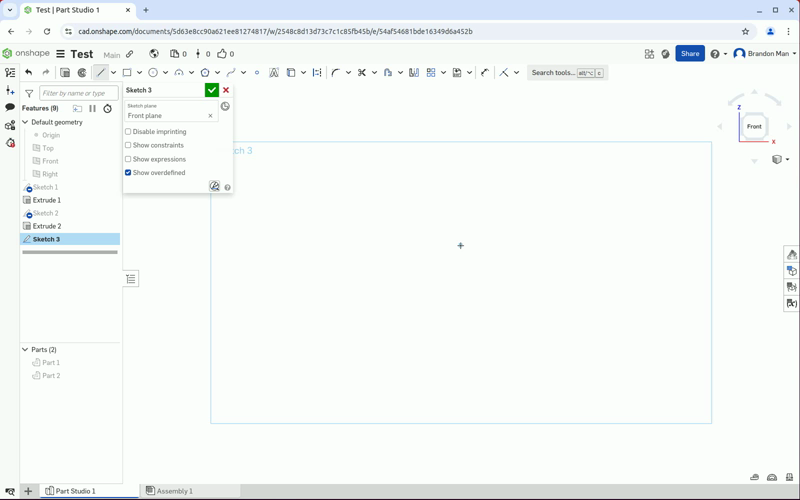
key_down(shift)
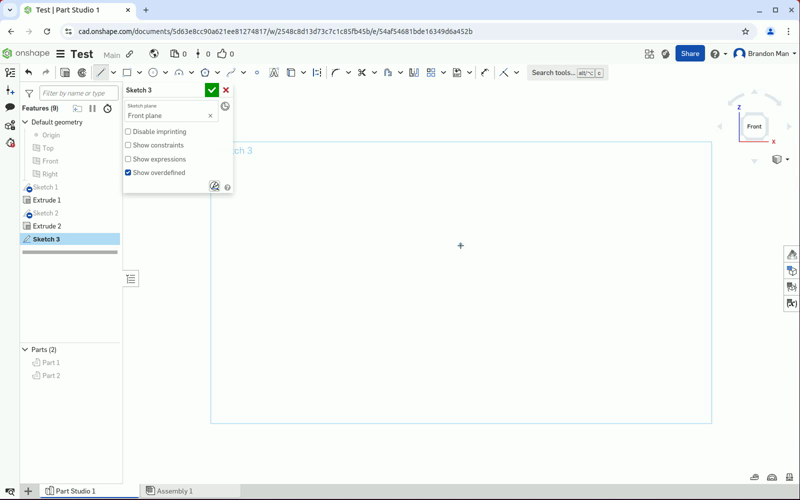
mouse_move(545, 245)
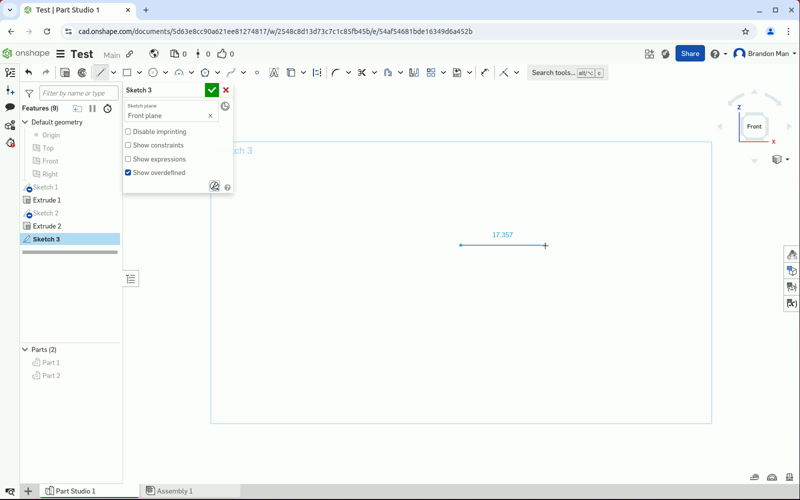
click(545, 245)
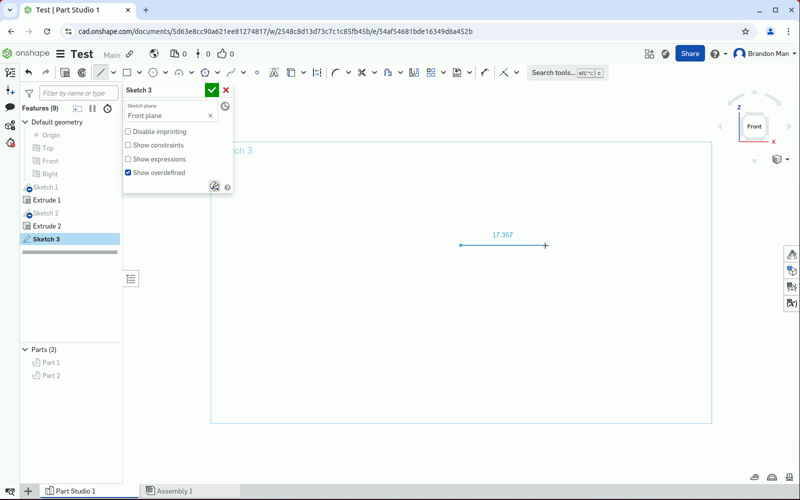
key_up(shift)
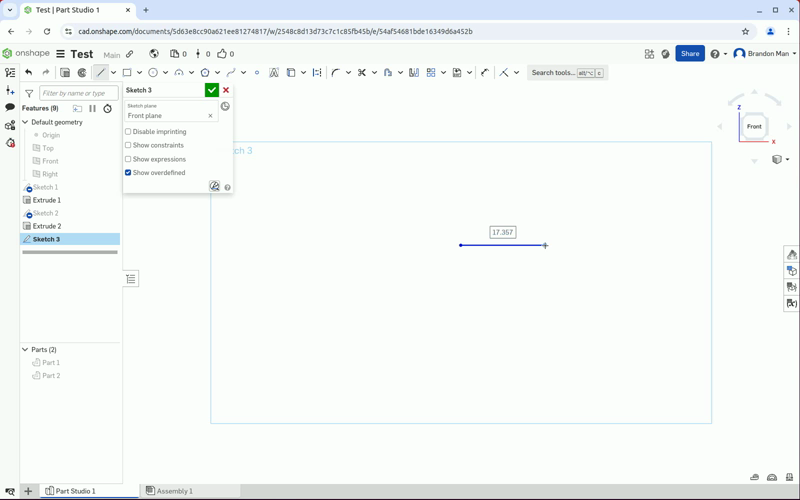
key_down(shift)
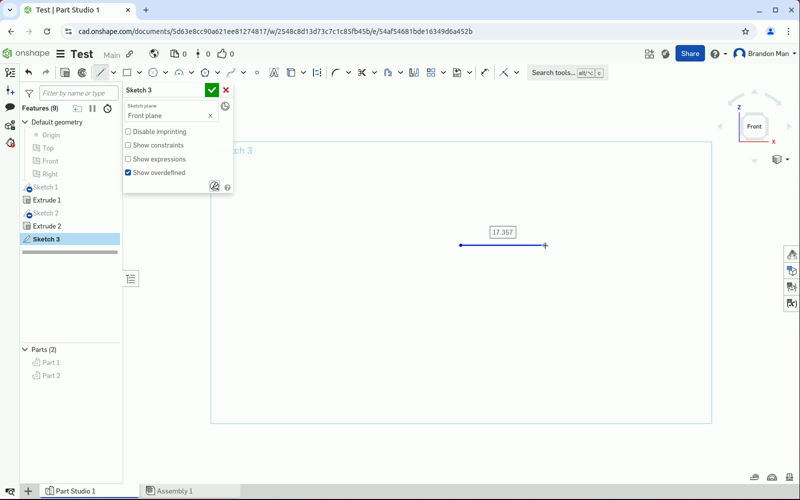
mouse_move(575, 245)
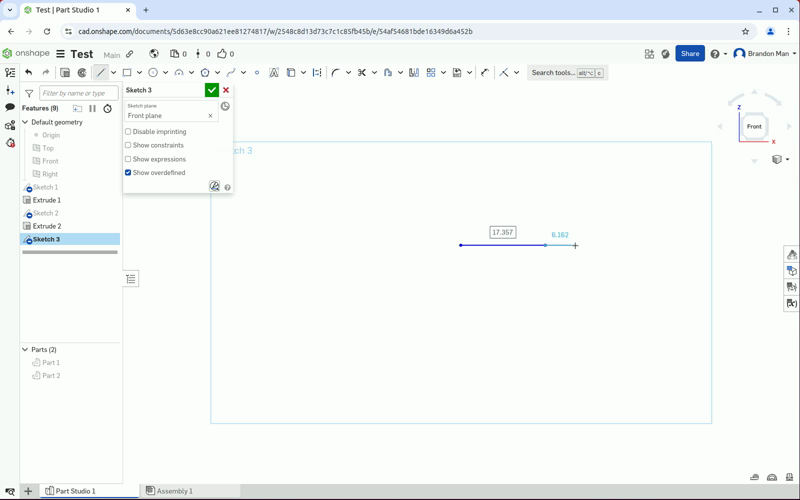
mouse_move(516, 207)
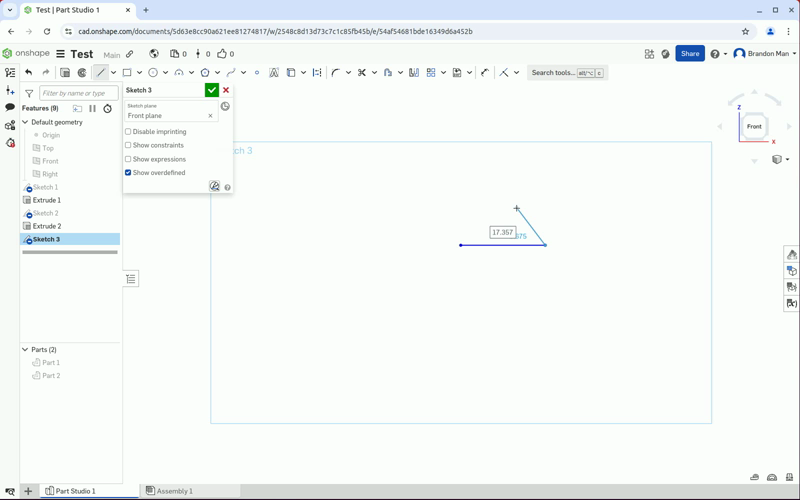
click(516, 207)
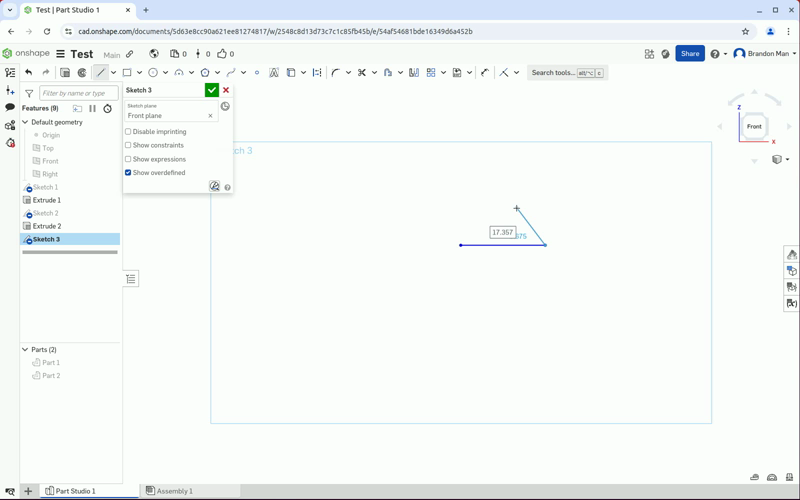
key_up(shift)
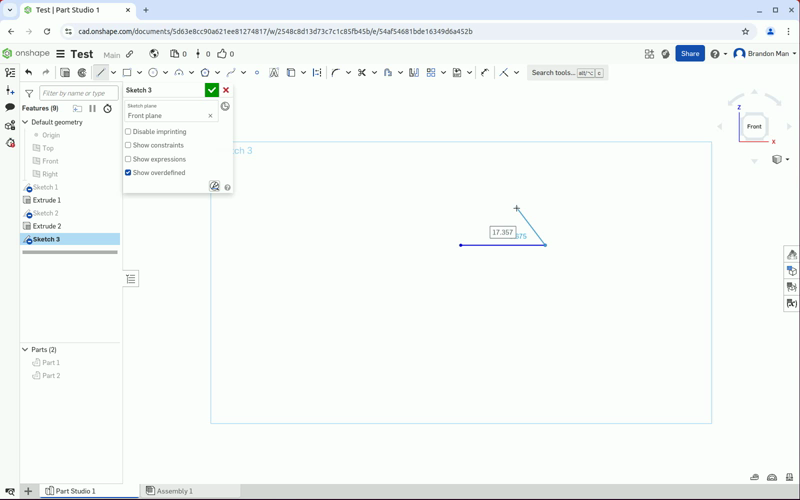
key_down(shift)
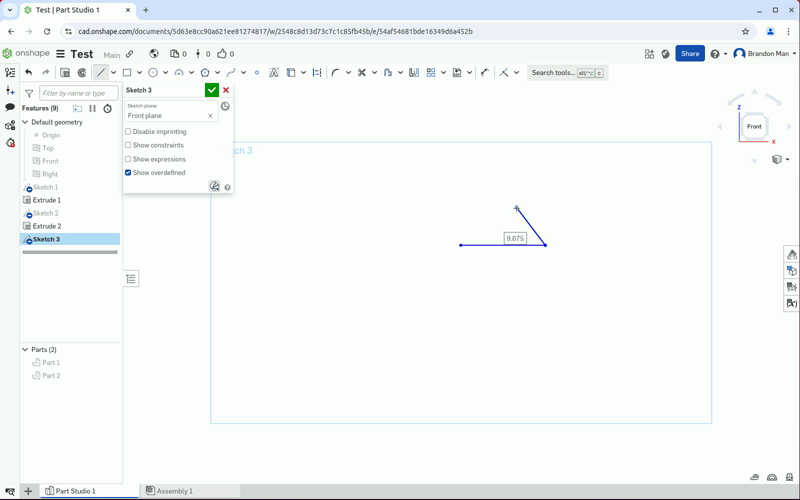
mouse_move(546, 207)
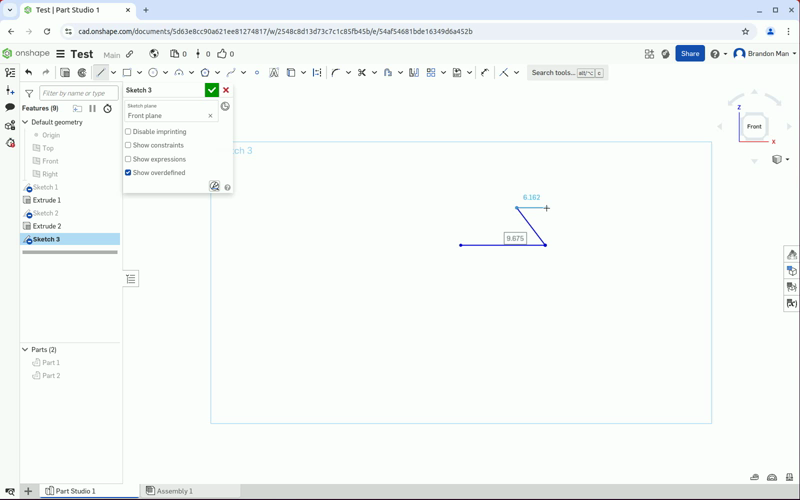
mouse_move(460, 207)
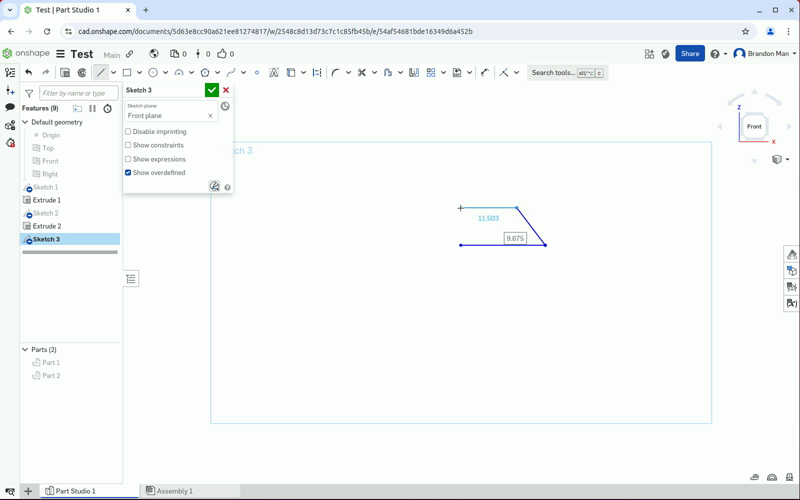
click(460, 207)
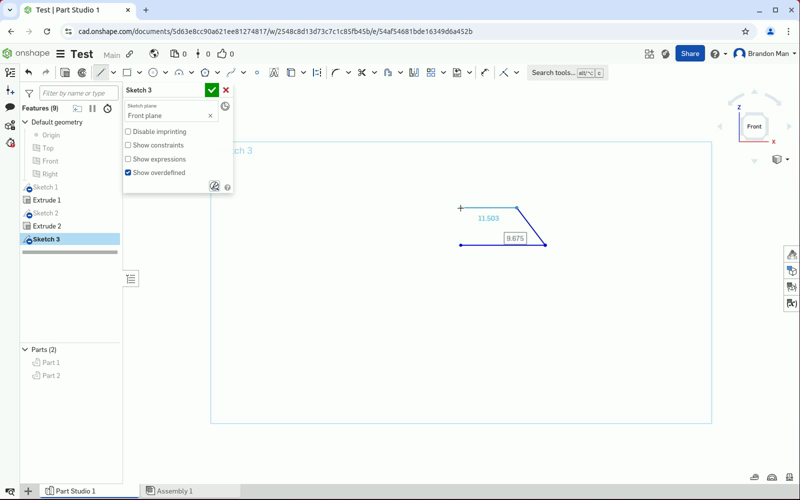
key_up(shift)
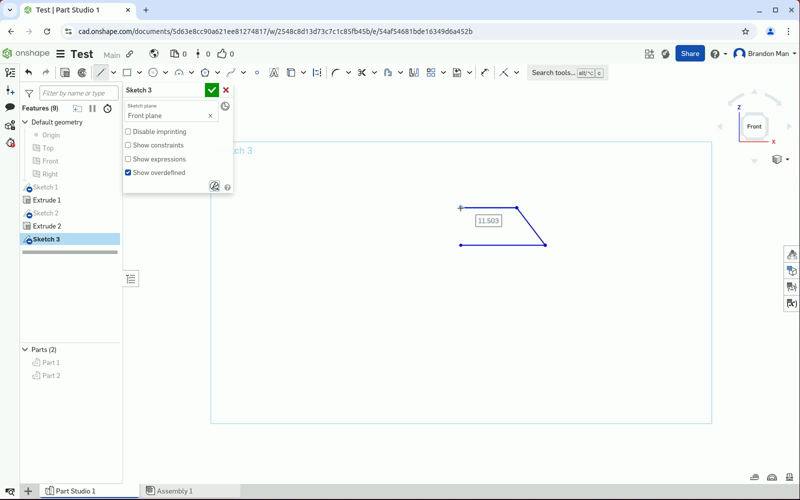
mouse_move(490, 207)
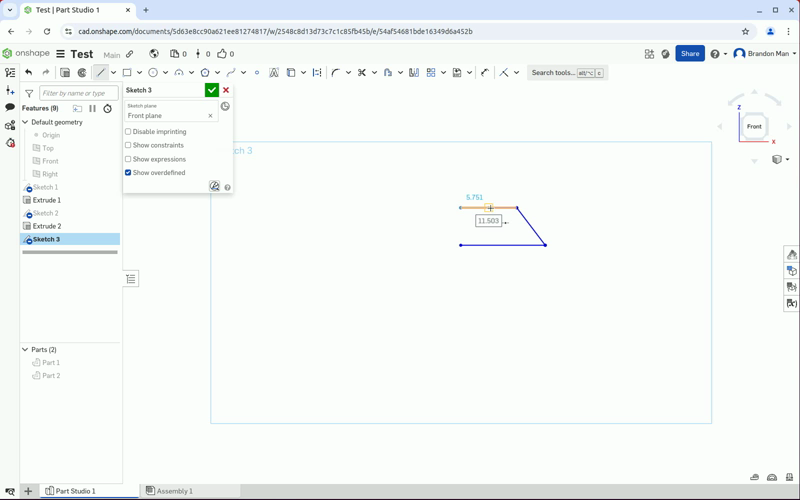
key_down(shift)
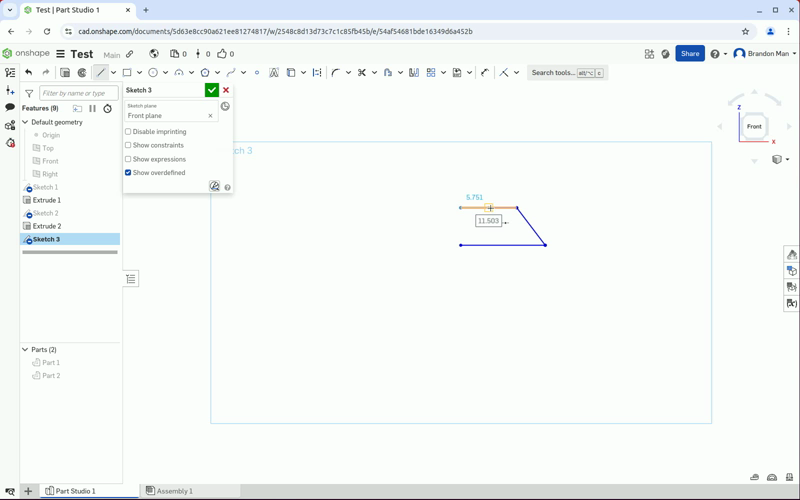
mouse_move(460, 245)
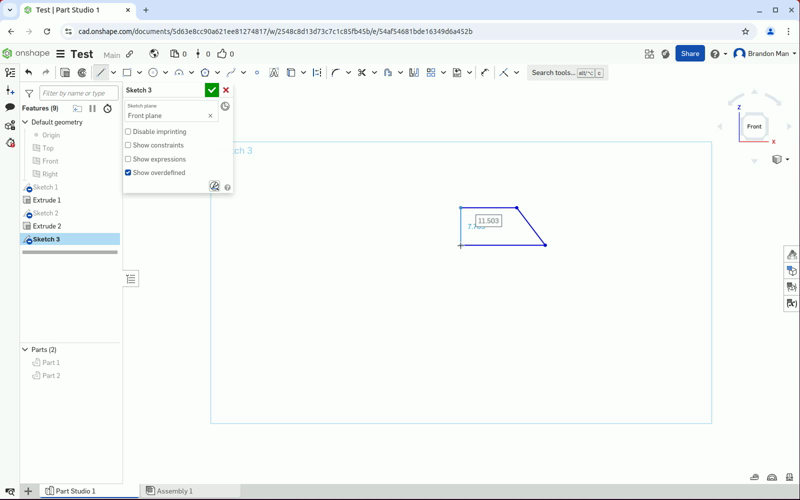
key_up(shift)
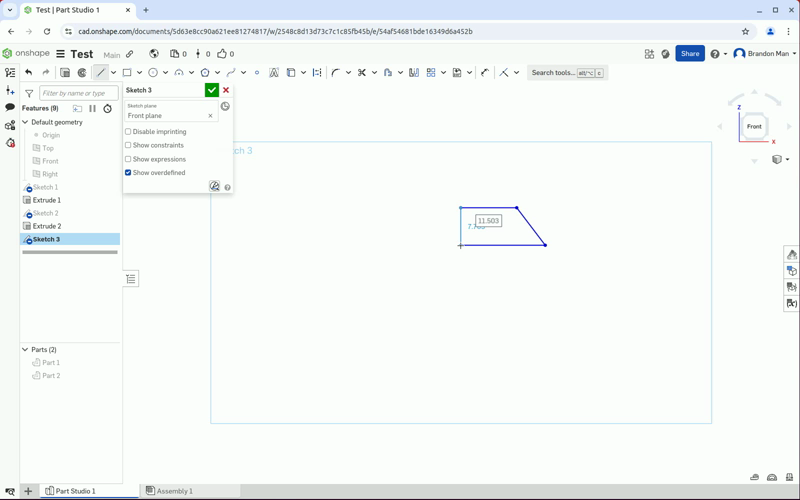
click(460, 245)
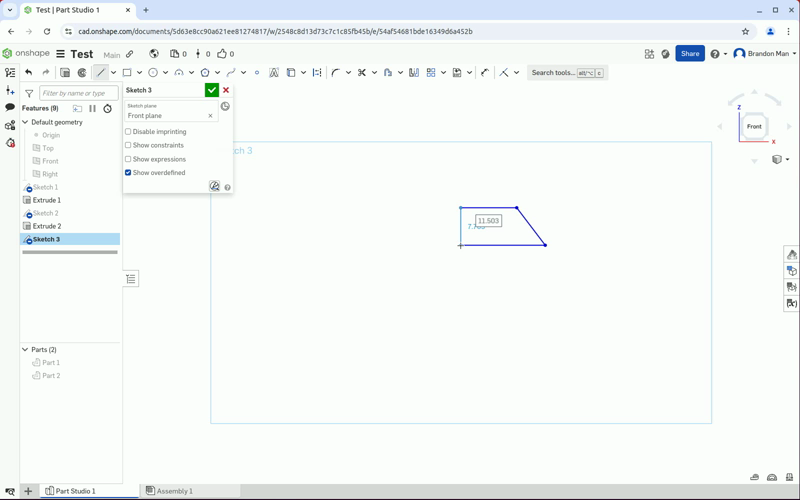
key(esc)
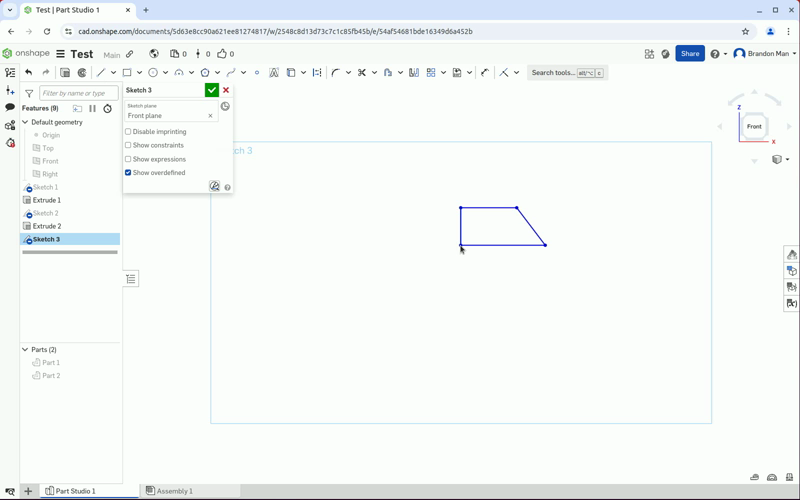
mouse_move(498, 235)
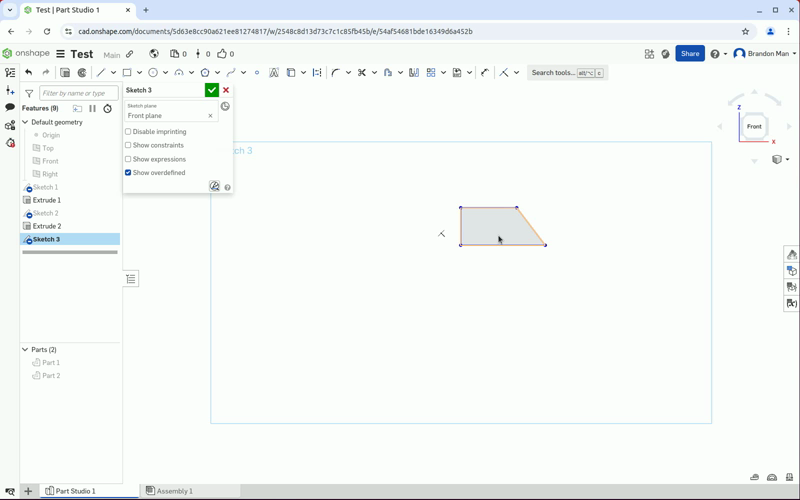
click(498, 235)
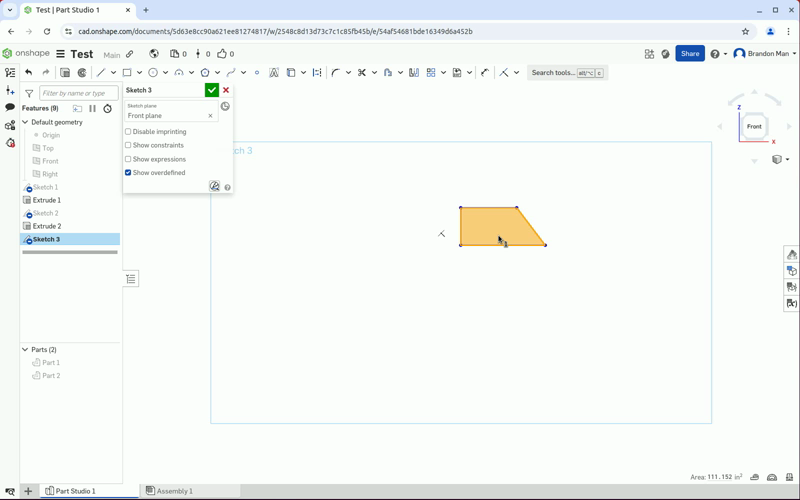
mouse_move(73, 352)
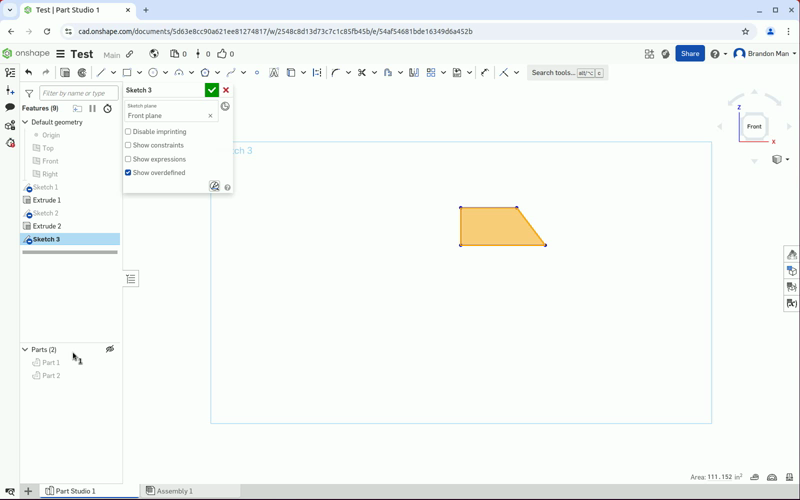
key(shift+y)
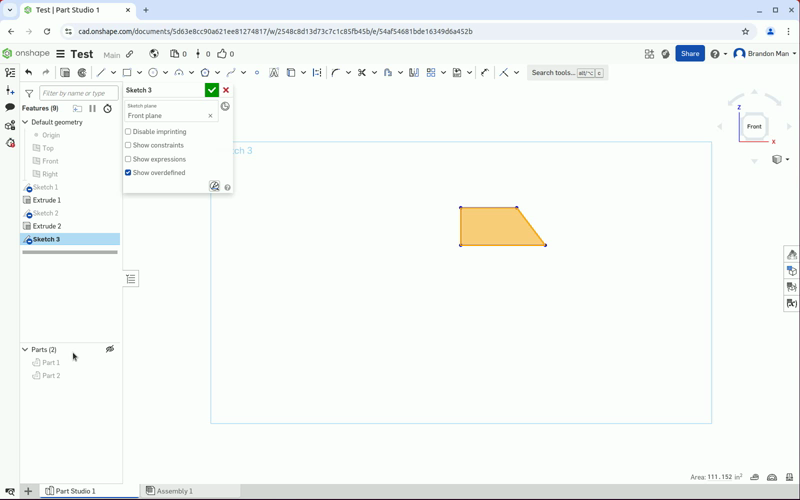
key(shift+e)
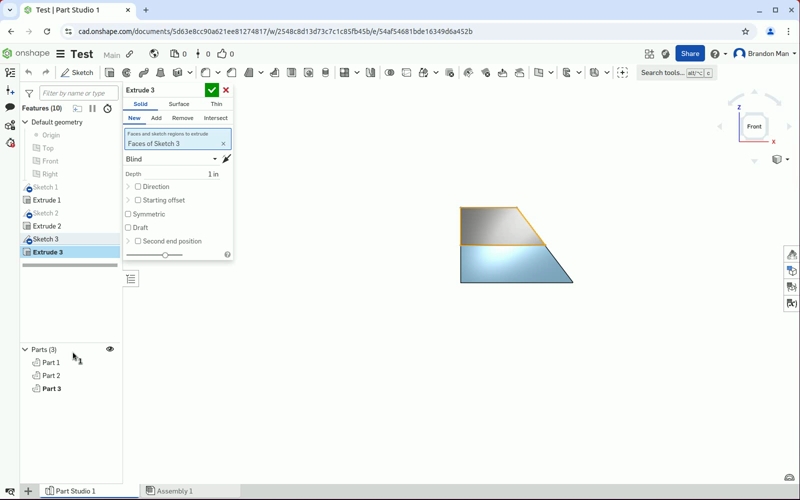
mouse_move(143, 106)
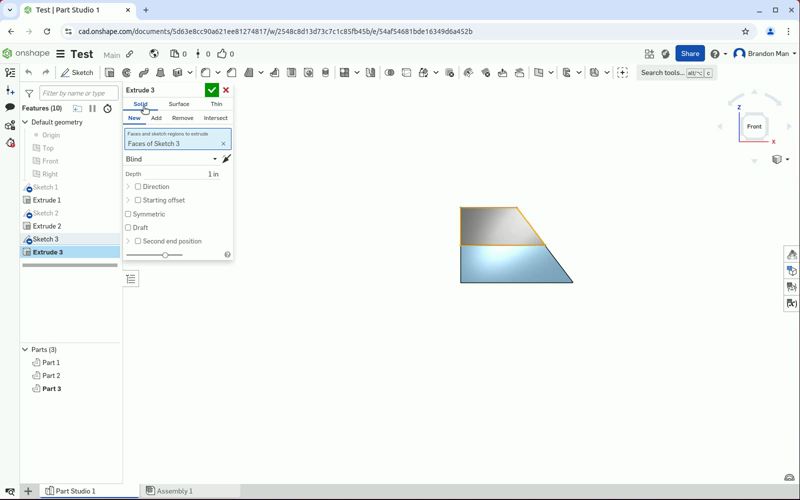
click(143, 106)
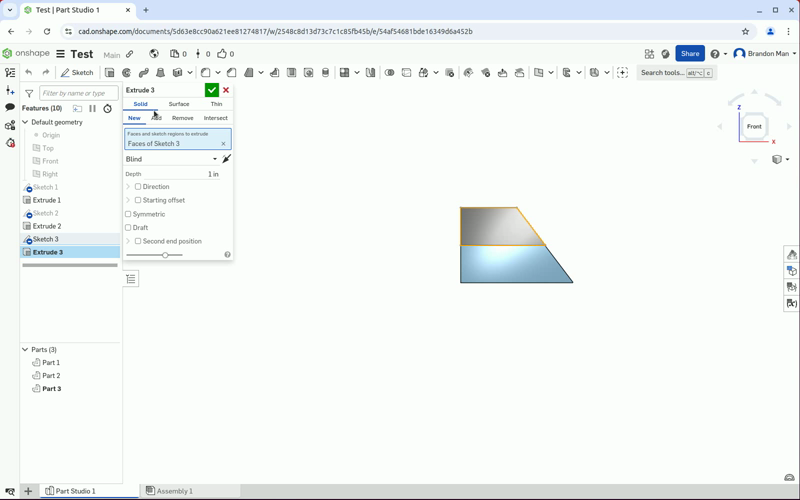
mouse_move(186, 120)
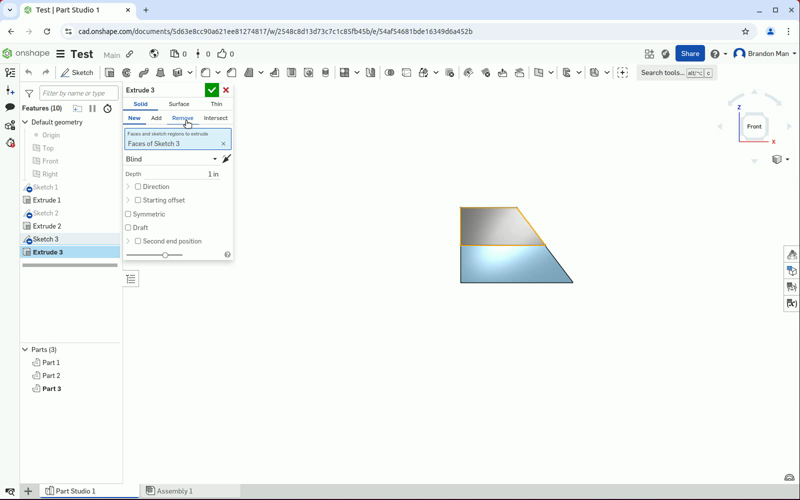
click(186, 120)
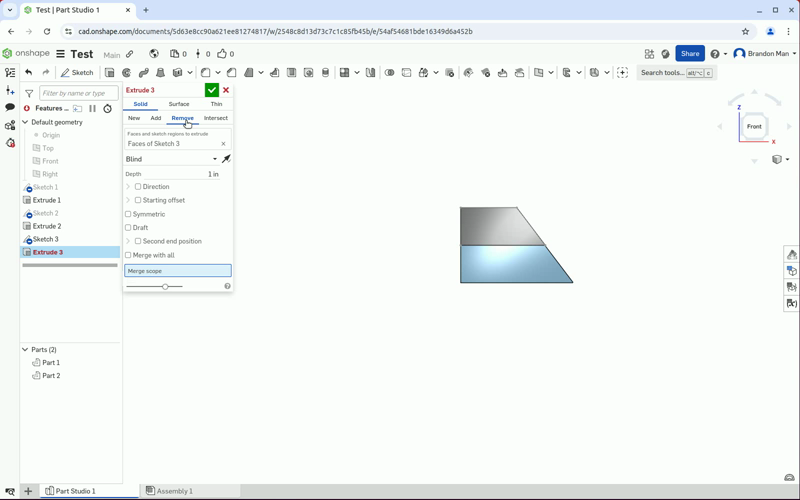
key(tab, 4)
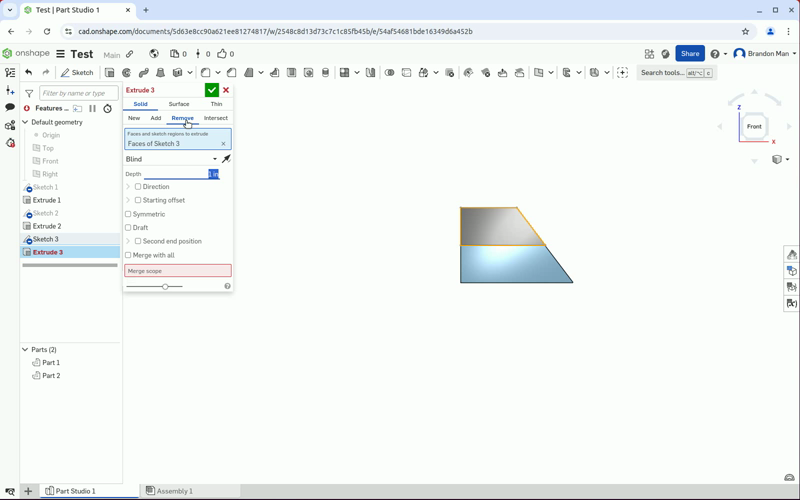
text(-7.702)
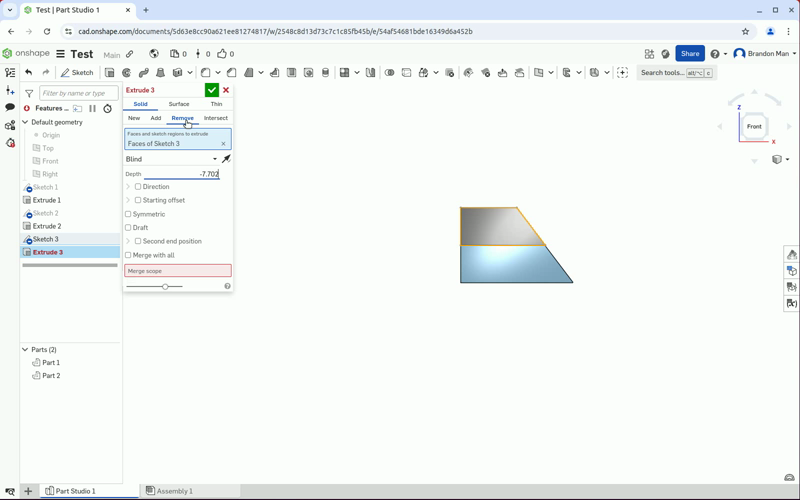
key(tab, 3)
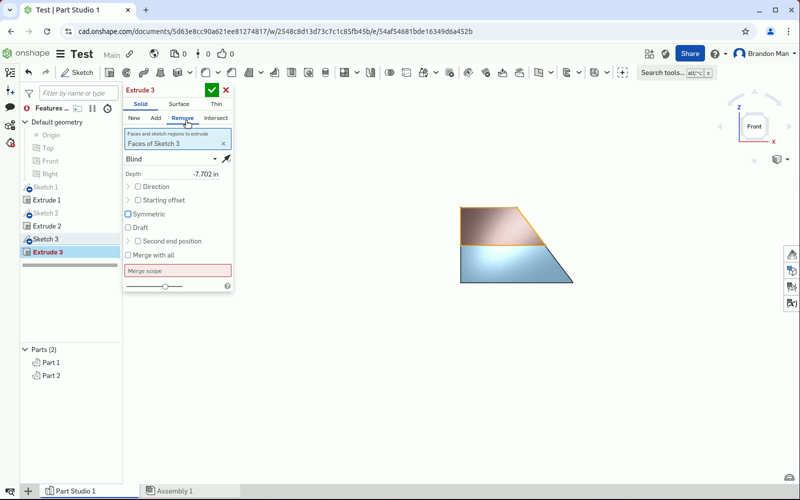
key(space)
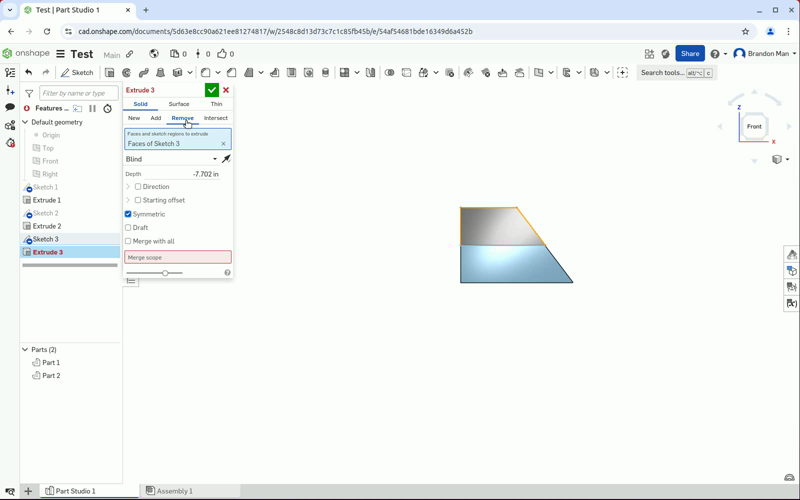
key(tab, 2)
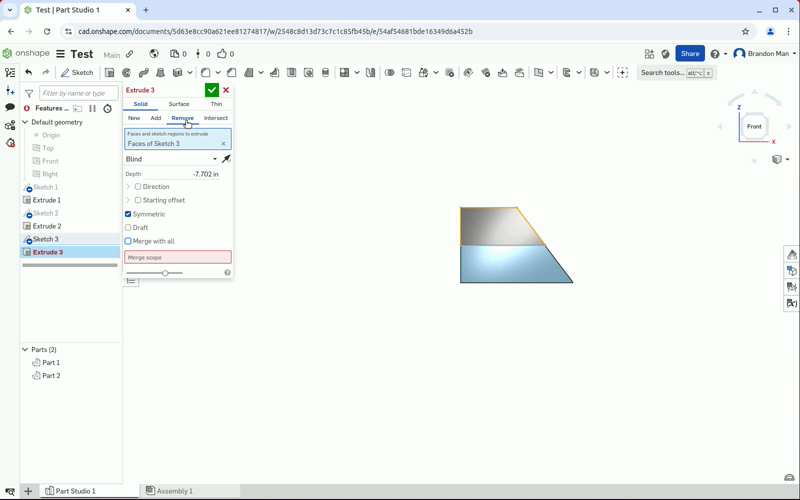
key(space)
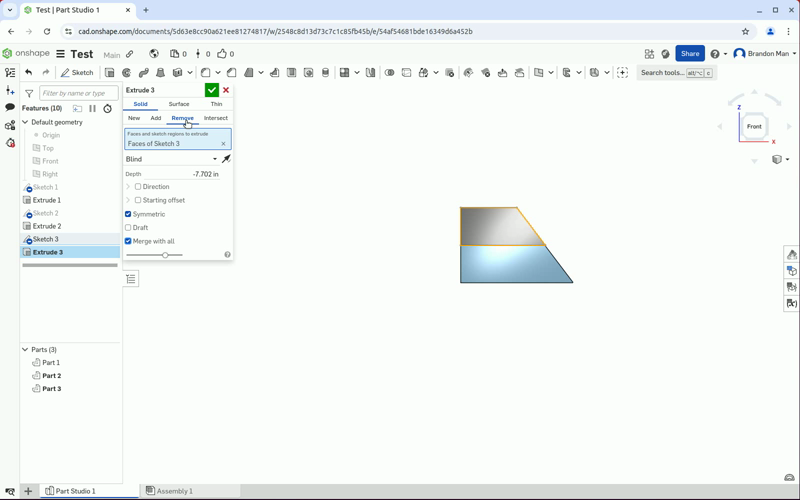
key(enter)
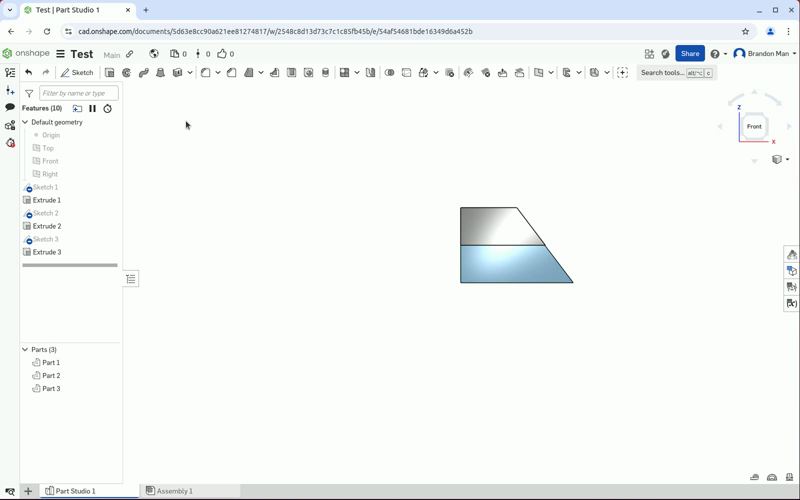
key(shift+h)
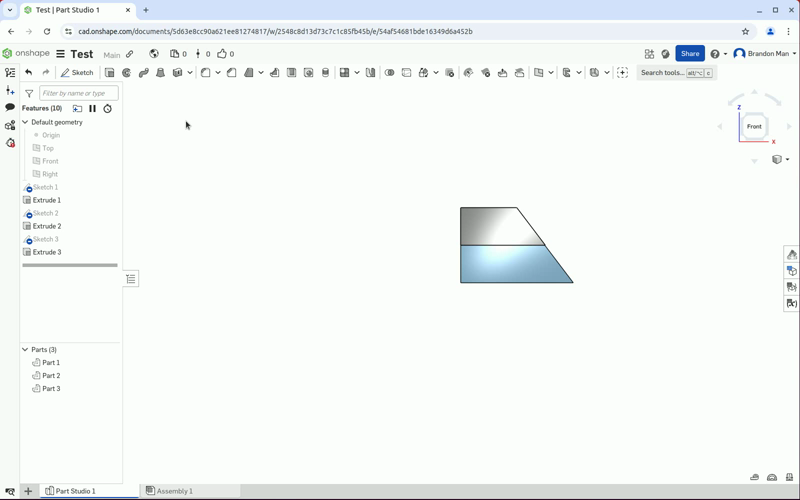
key(shift+h)
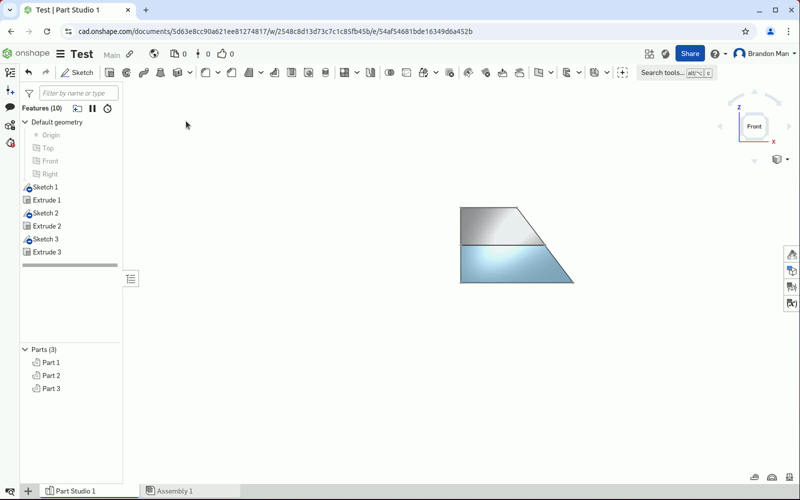
key(shift+7)
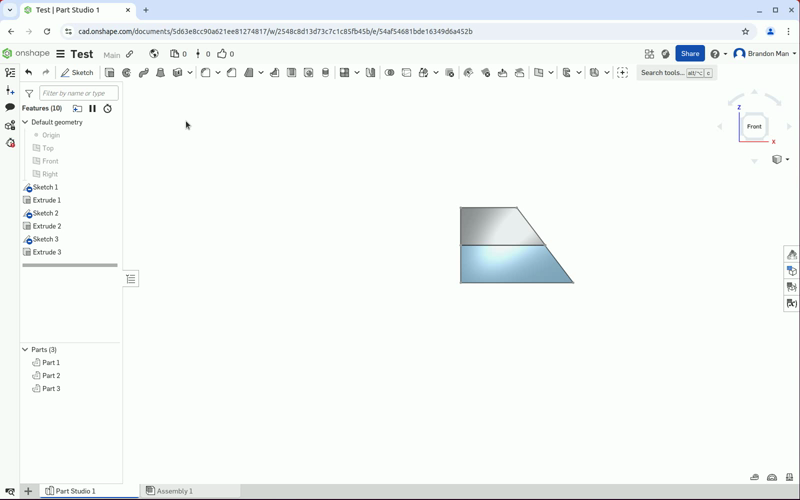
key(left, 2)
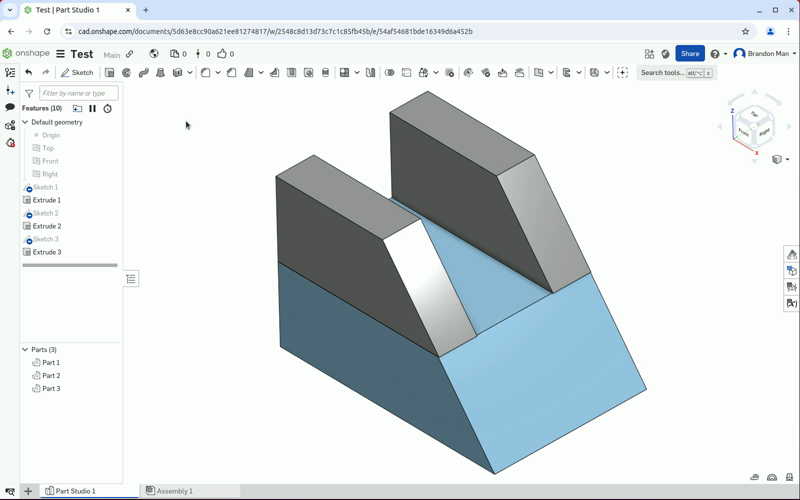
key(down, 2)
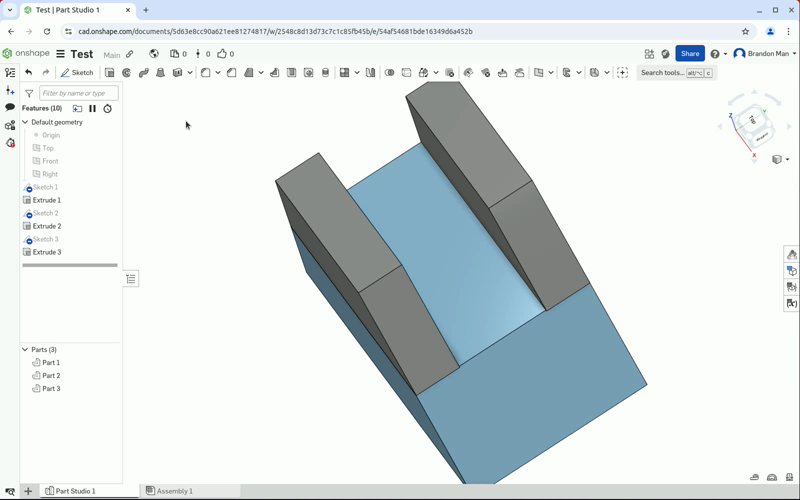
key(up, 2)
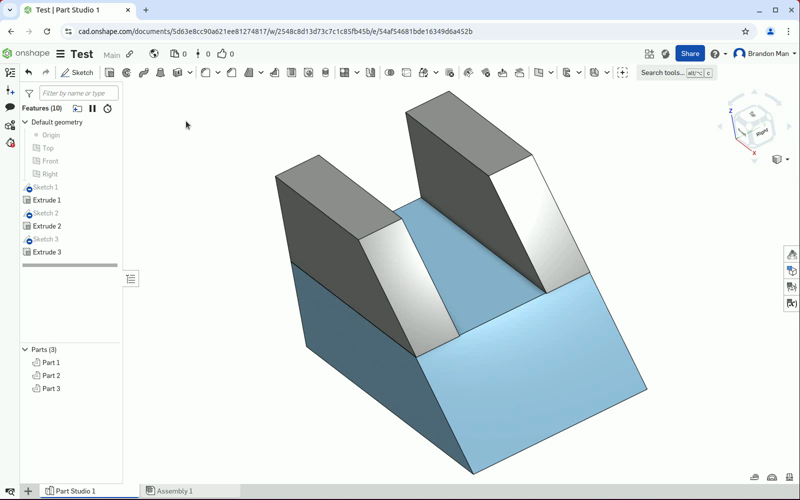
key(right, 2)
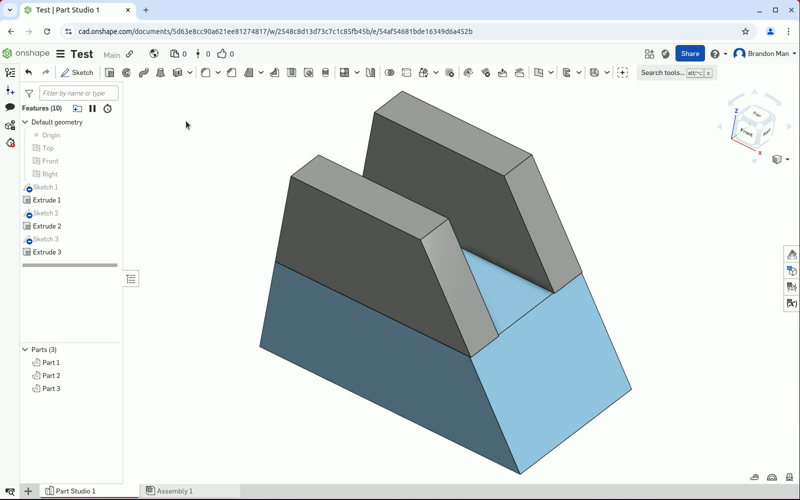
mouse_move(73, 189)
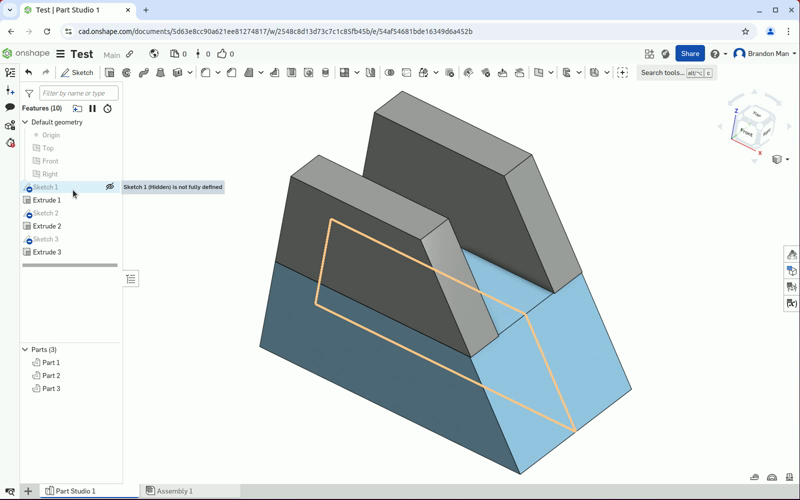
click(73, 189)